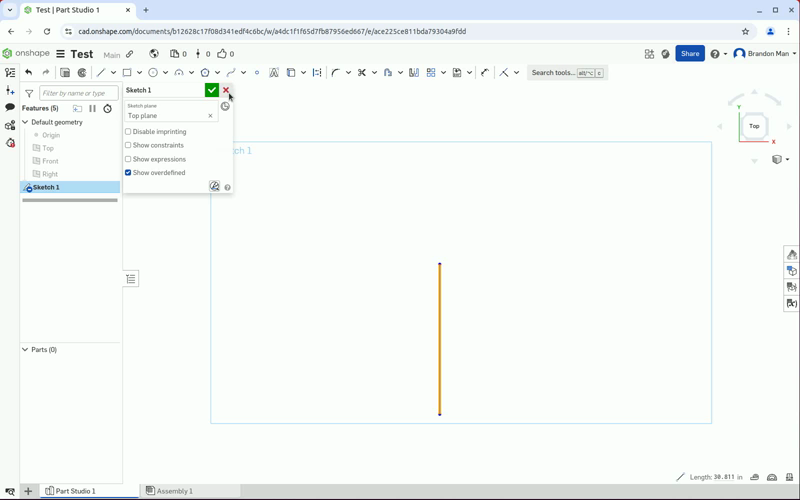
key(shift+h)
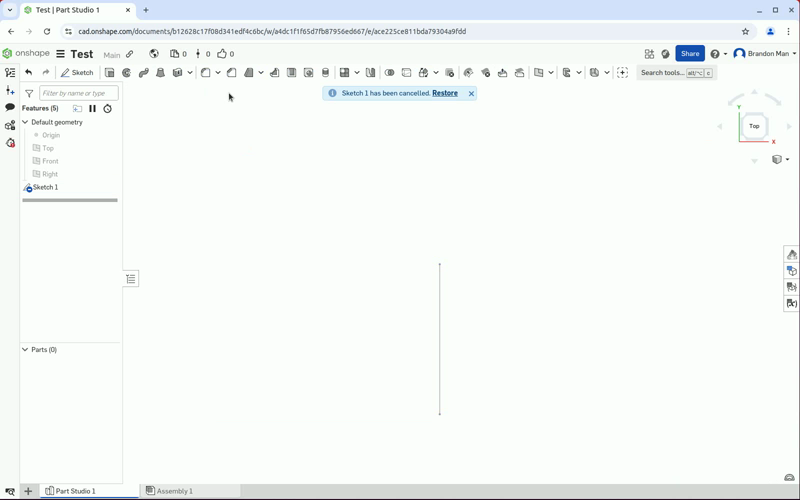
key(shift+s)
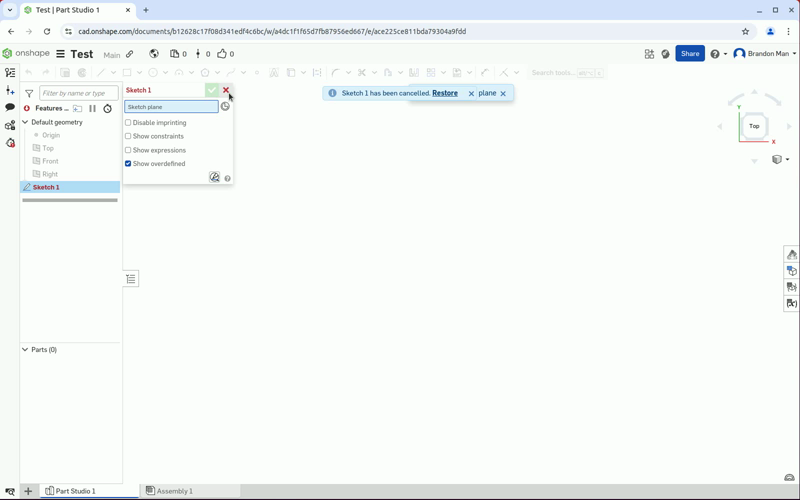
mouse_move(73, 150)
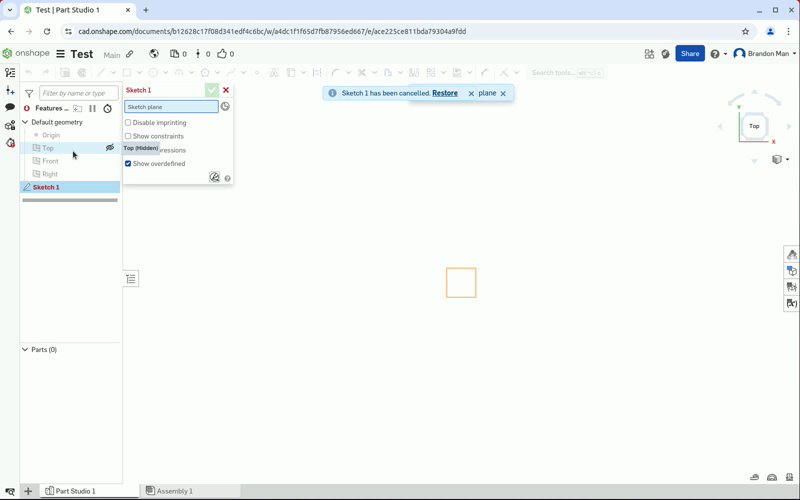
click(73, 150)
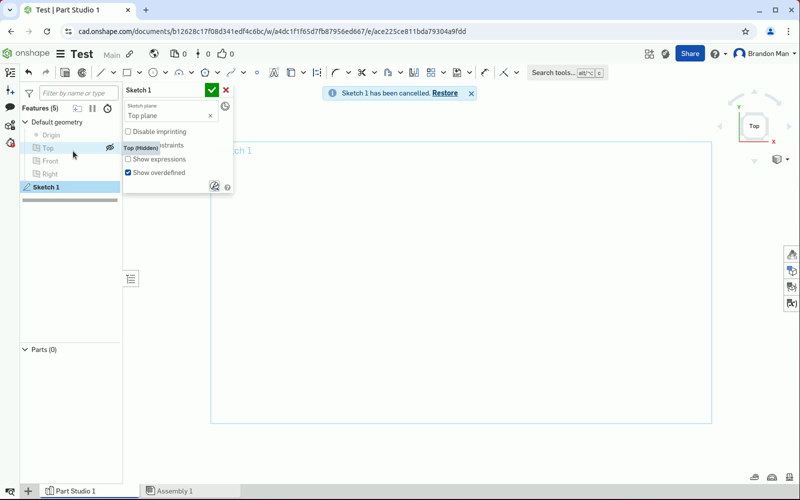
mouse_move(73, 352)
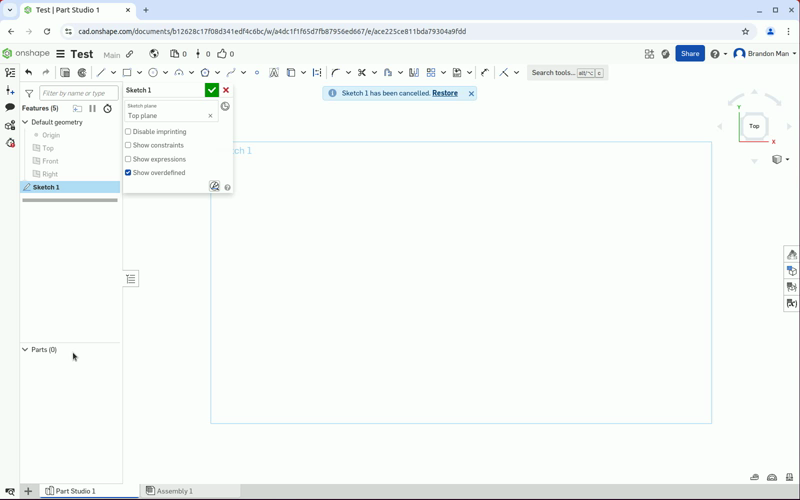
key(y)
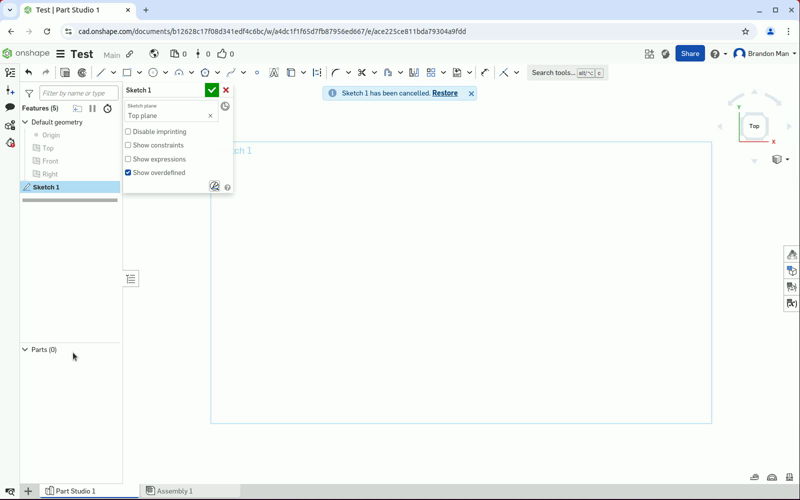
key(l)
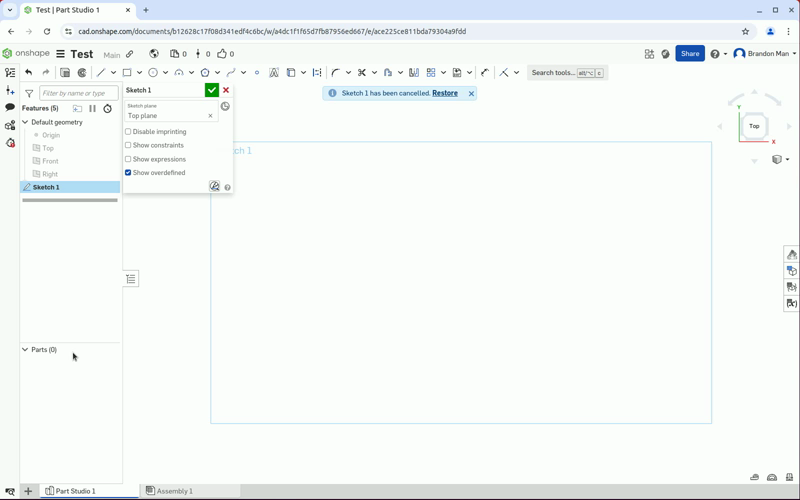
key_down(shift)
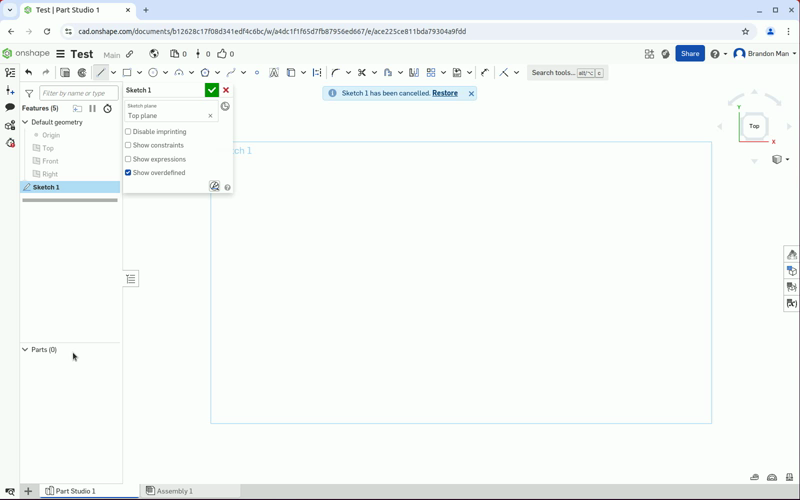
mouse_move(401, 339)
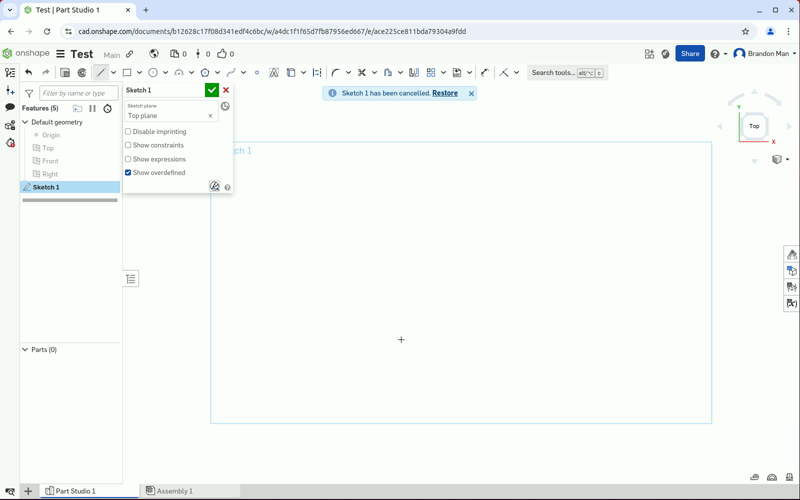
click(401, 339)
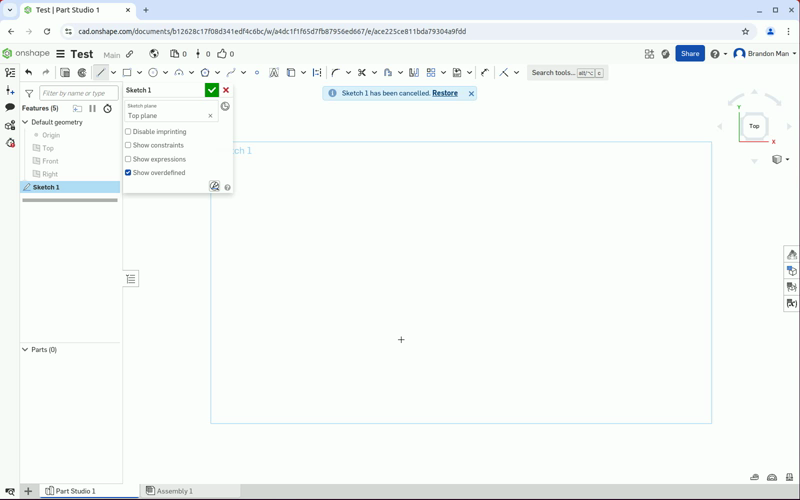
key_up(shift)
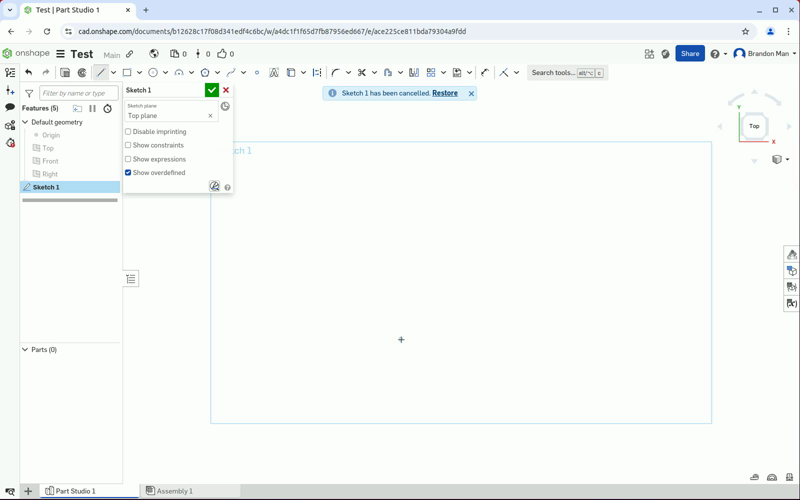
key_down(shift)
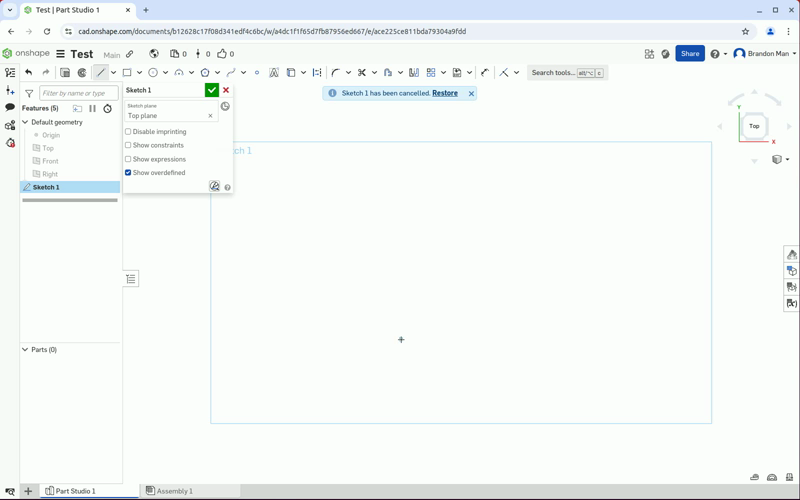
mouse_move(513, 339)
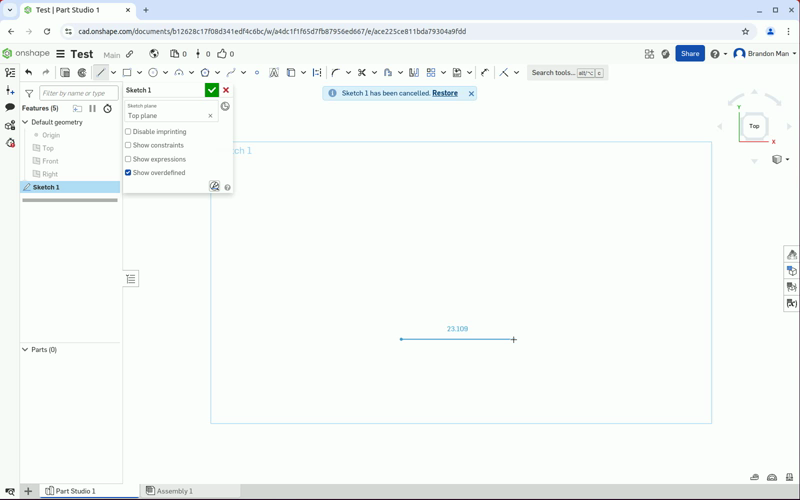
click(513, 339)
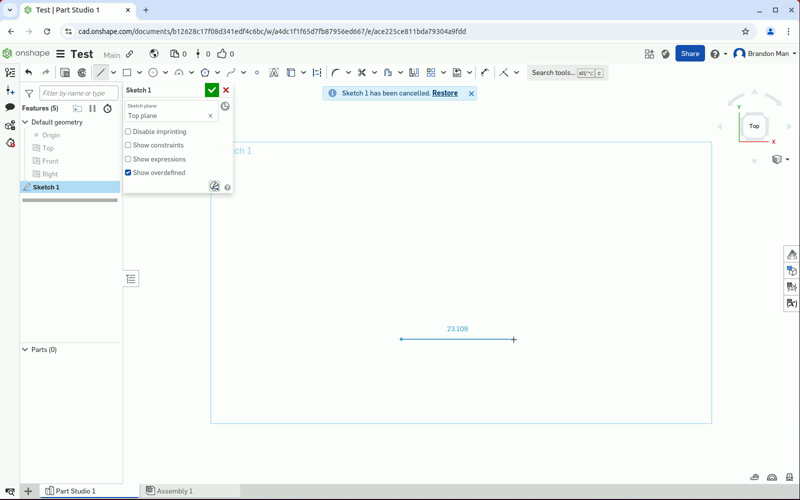
key_up(shift)
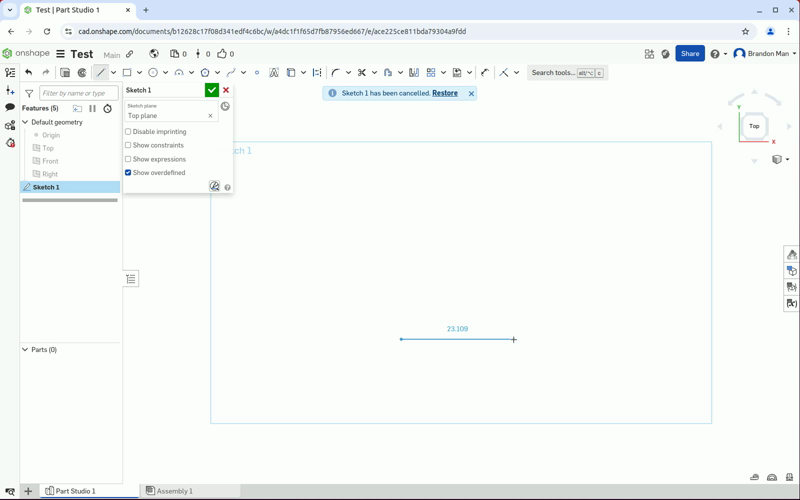
key_down(shift)
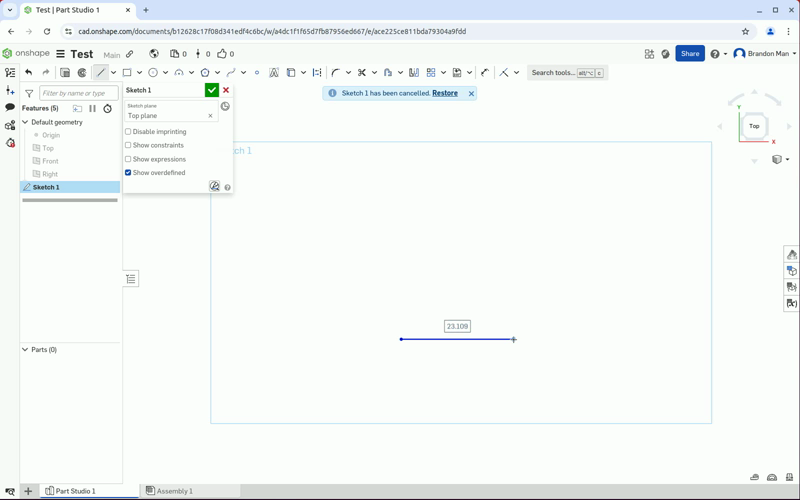
mouse_move(513, 226)
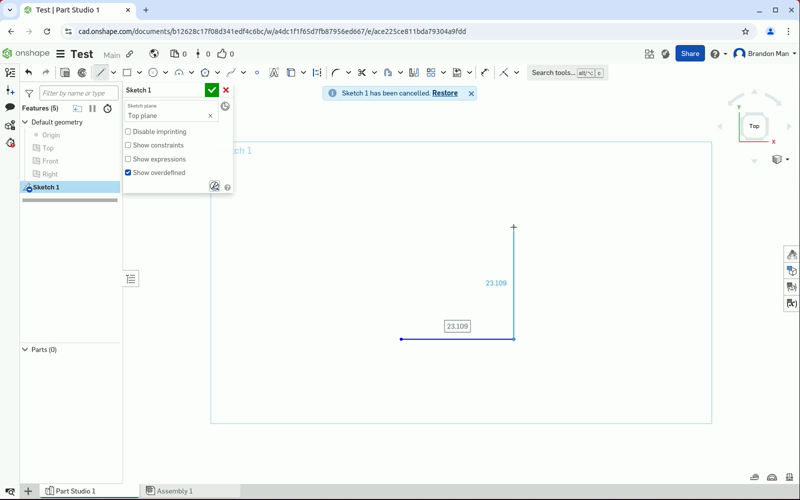
click(513, 226)
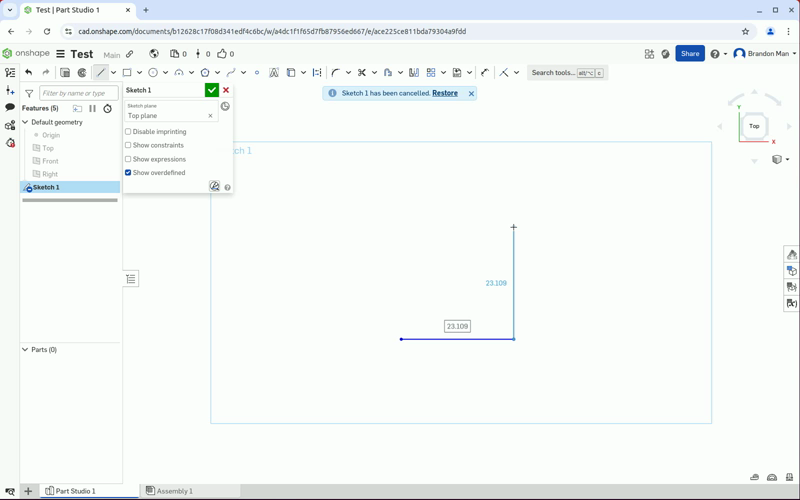
key_up(shift)
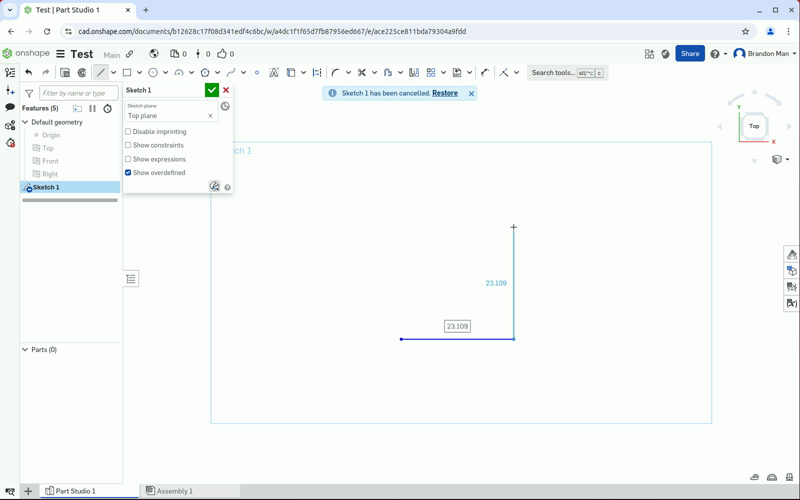
key_down(shift)
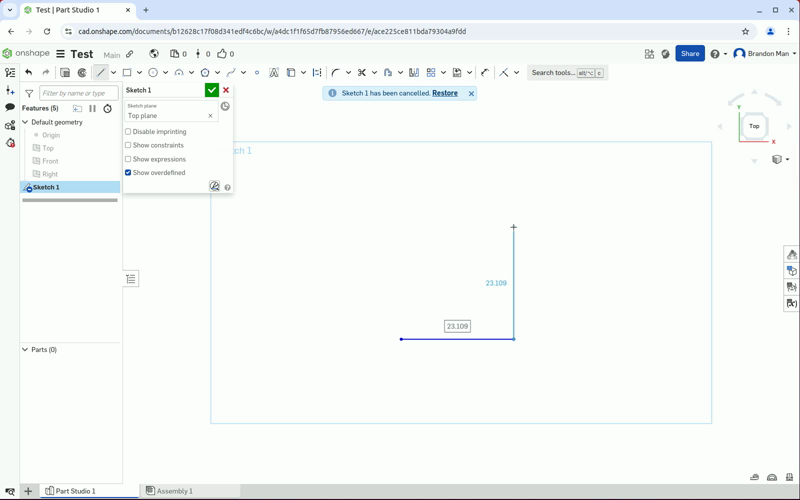
mouse_move(401, 226)
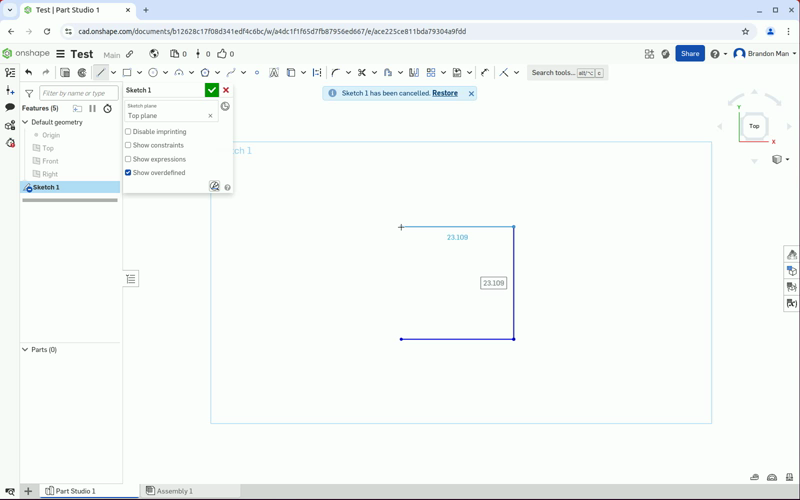
click(401, 226)
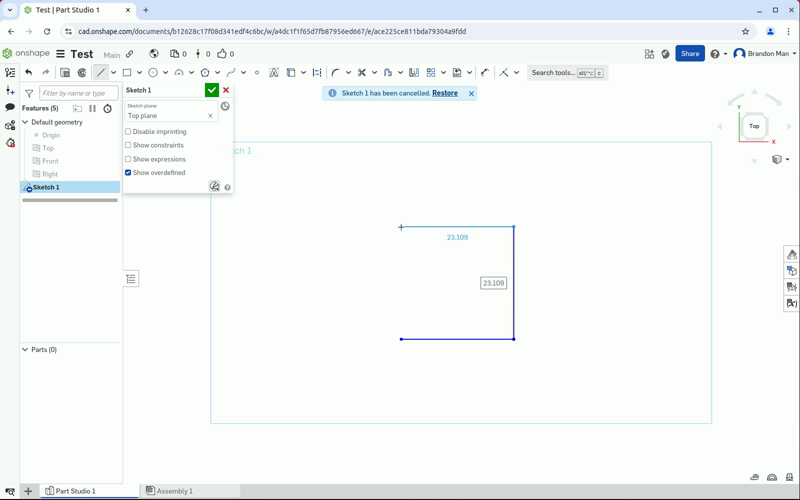
key_up(shift)
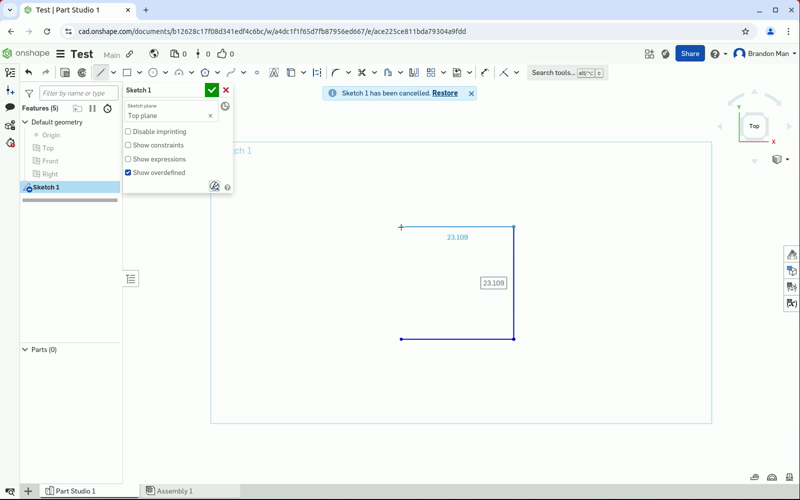
key_down(shift)
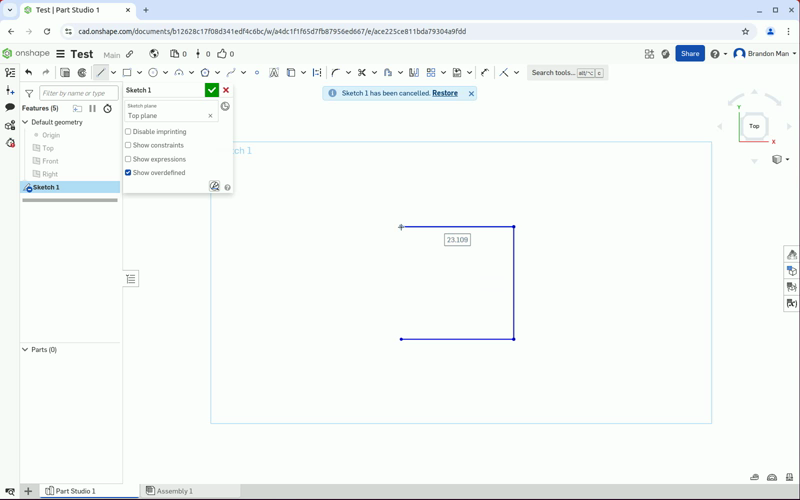
mouse_move(401, 339)
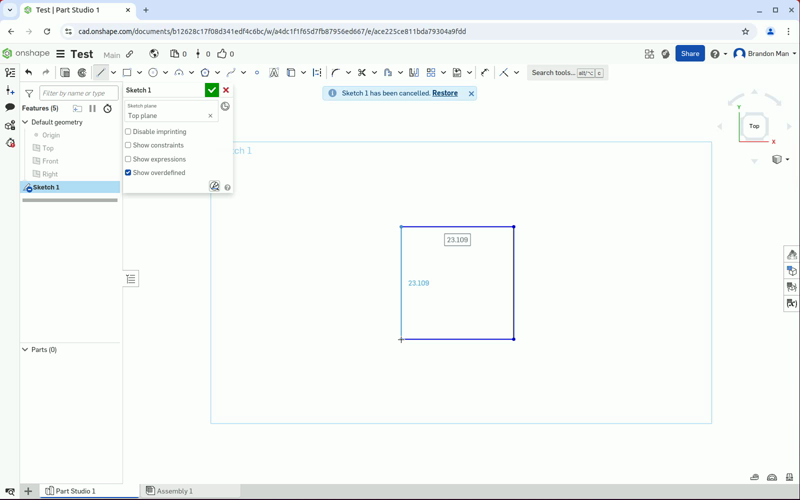
key_up(shift)
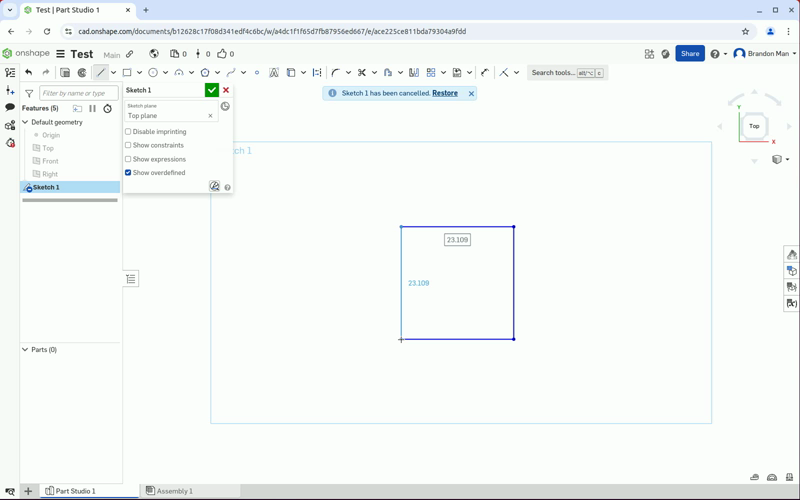
click(401, 339)
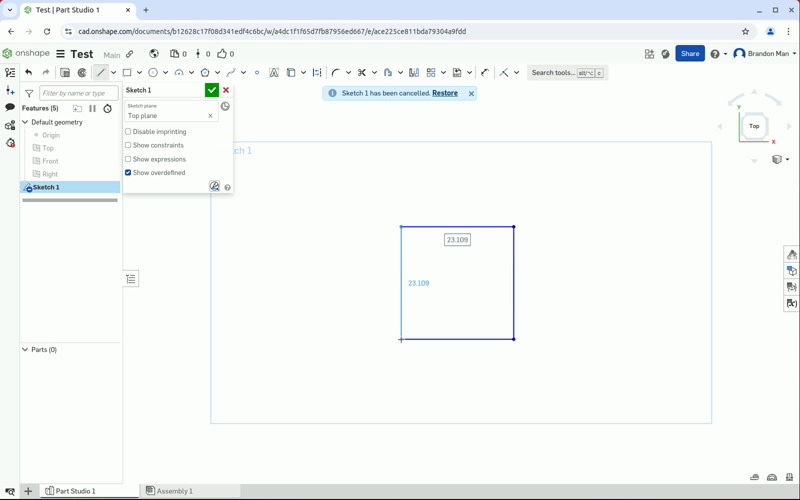
key(esc)
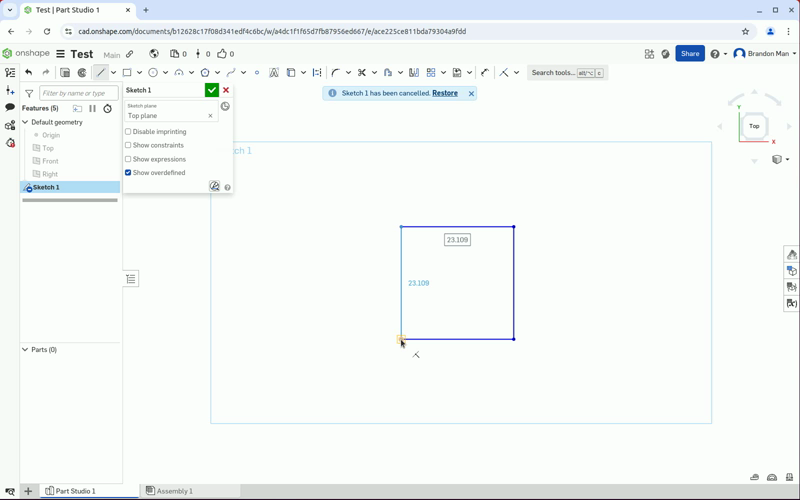
mouse_move(436, 243)
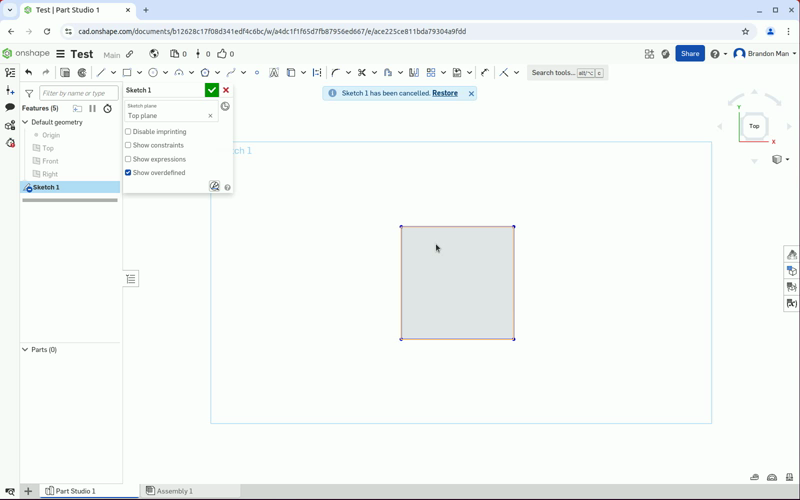
click(436, 243)
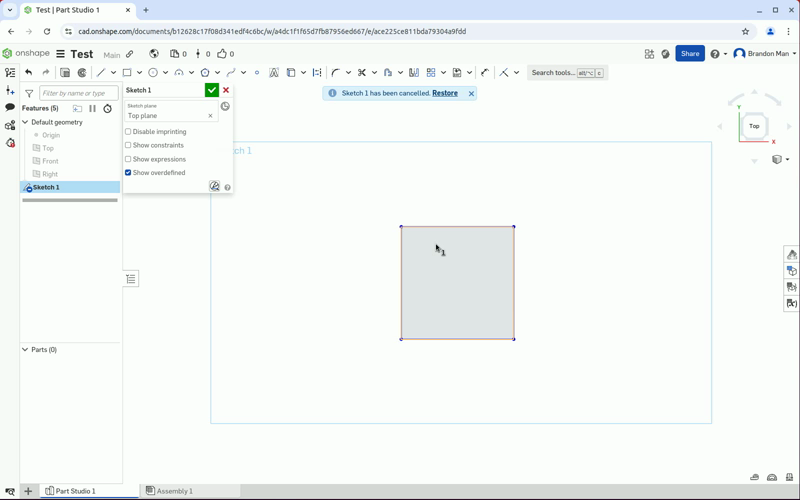
mouse_move(73, 352)
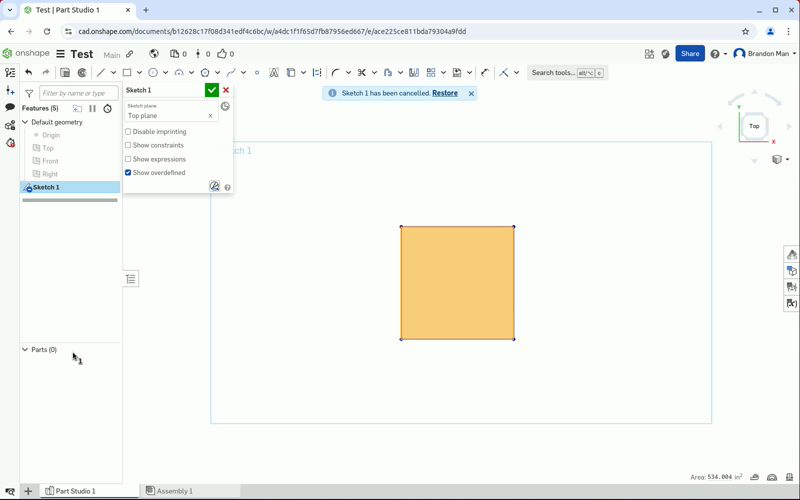
key(shift+y)
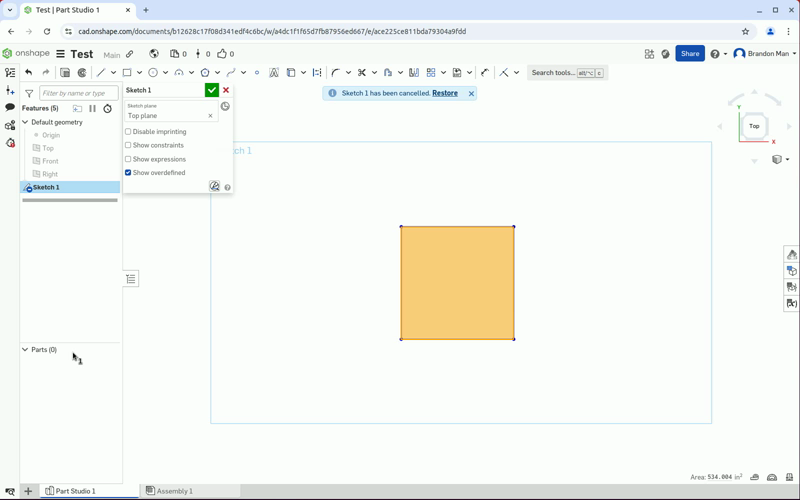
key(shift+e)
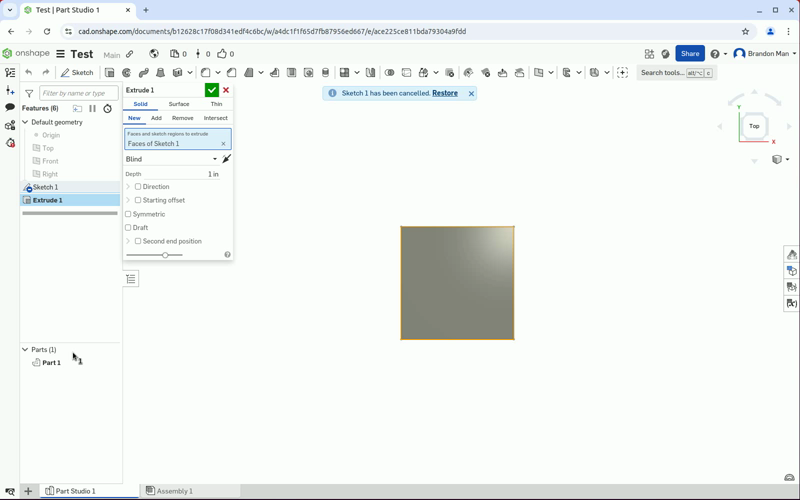
mouse_move(143, 106)
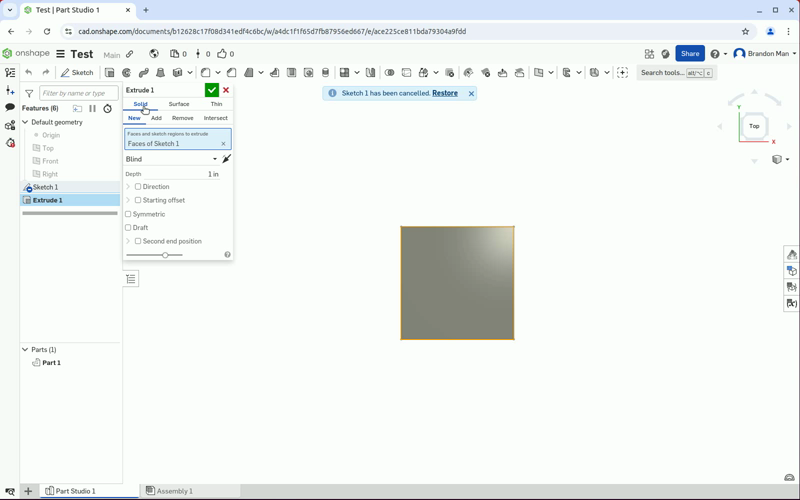
click(143, 106)
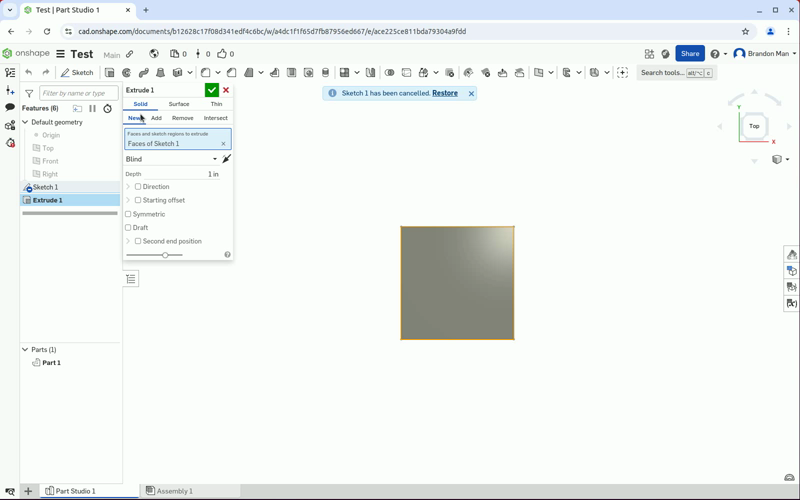
mouse_move(137, 120)
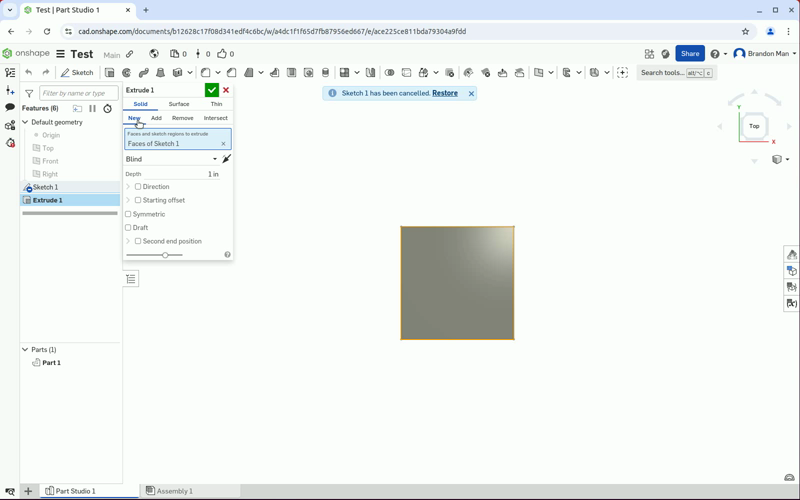
click(137, 120)
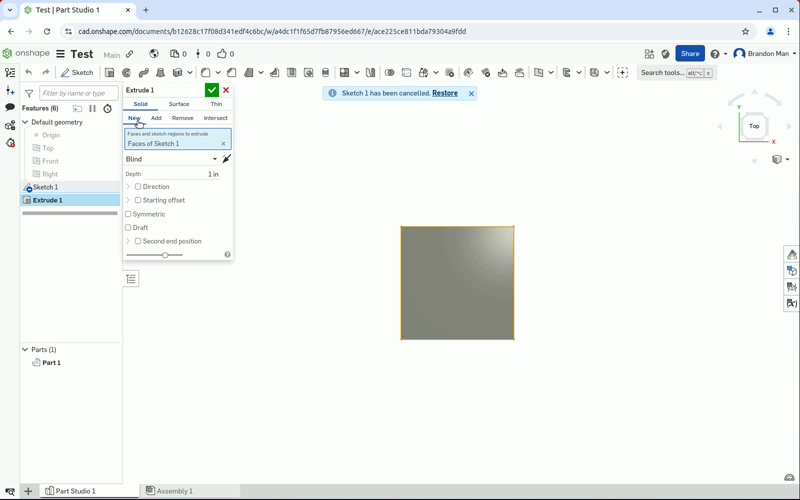
key(tab, 4)
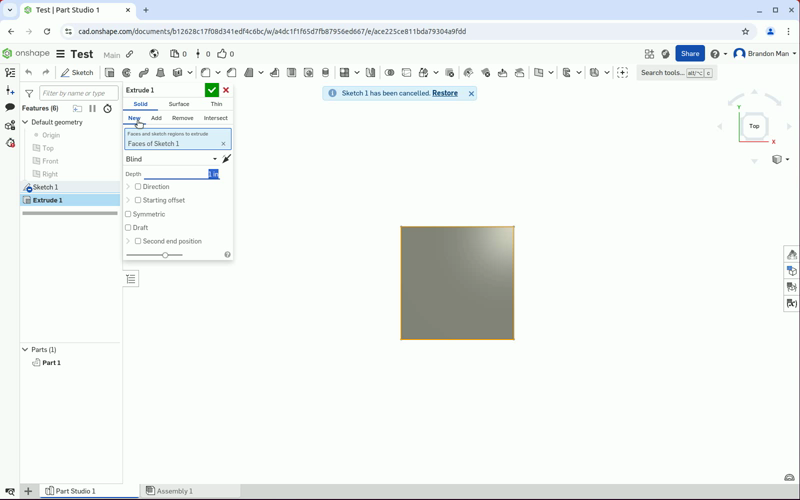
text(11.554)
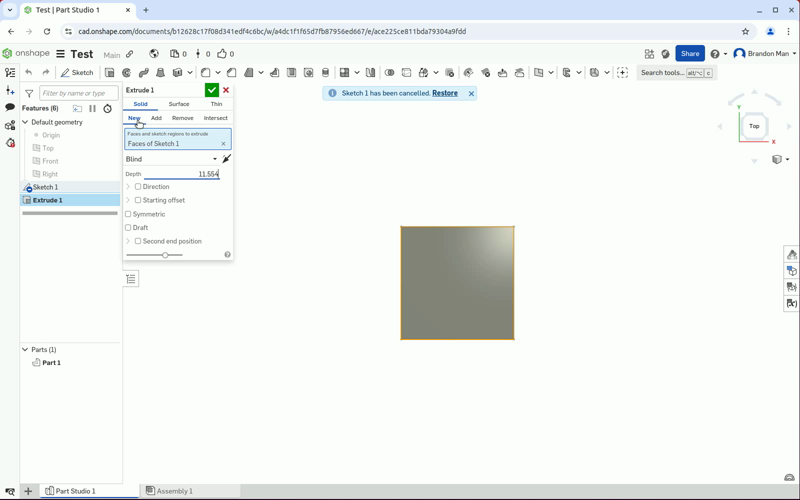
key(enter)
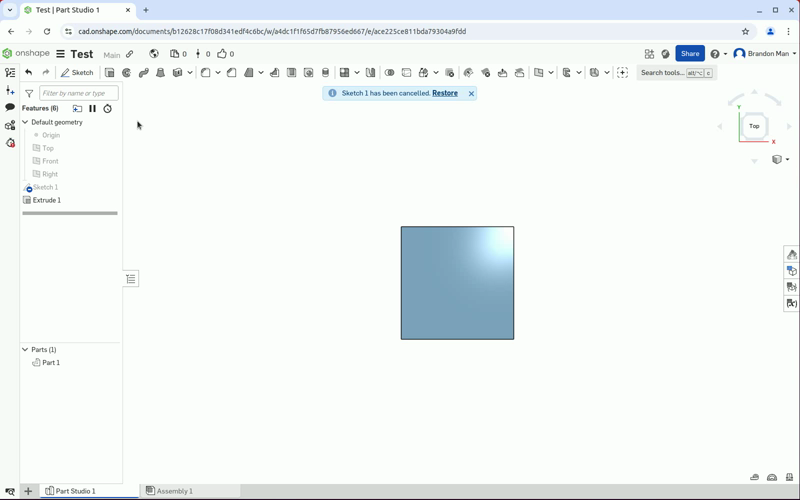
key(shift+h)
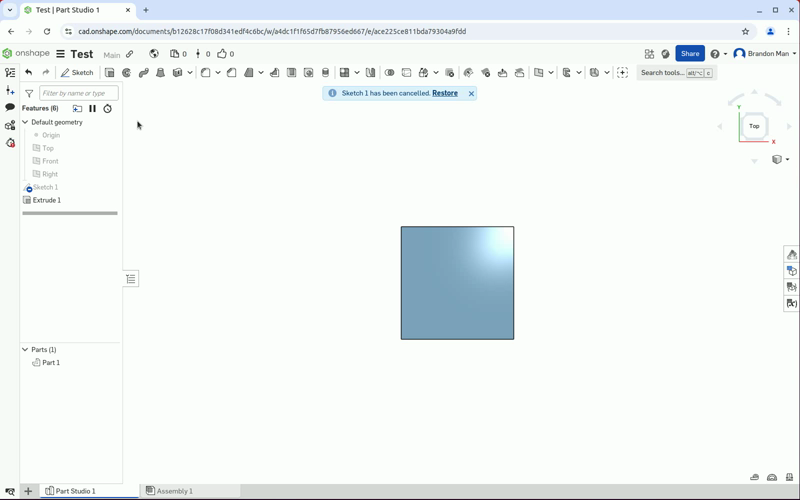
key(shift+h)
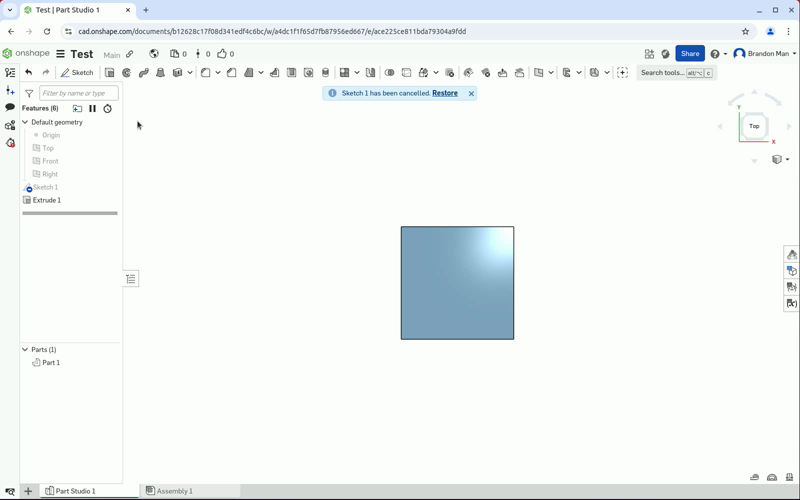
mouse_move(73, 189)
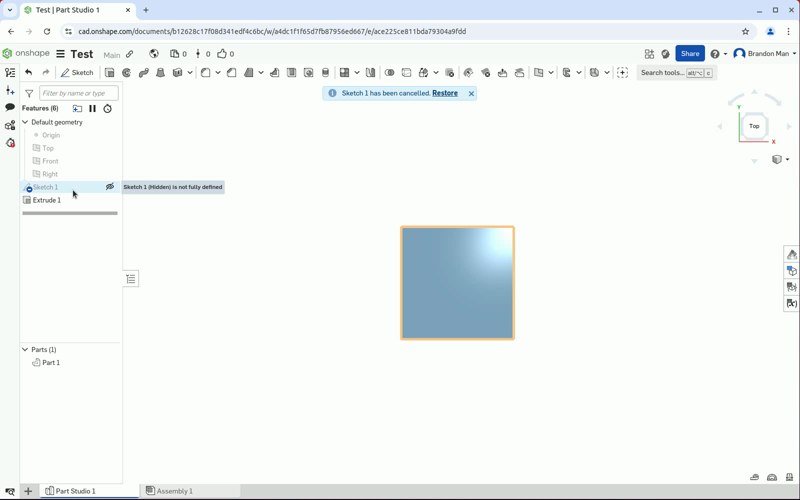
click(73, 189)
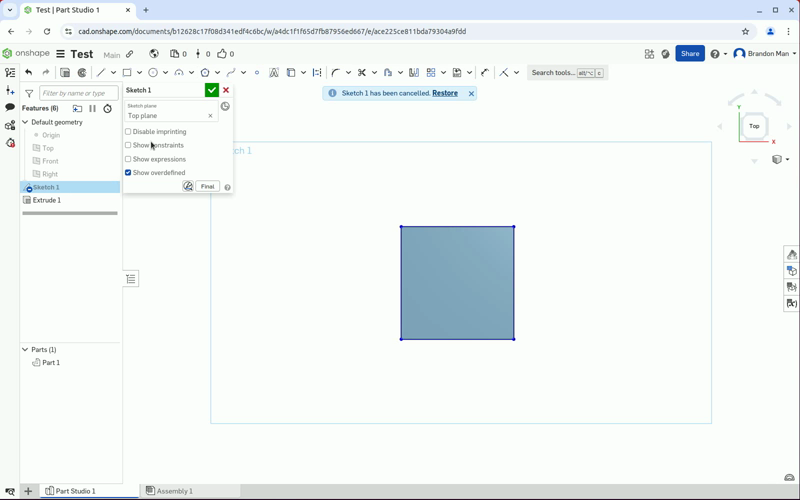
mouse_move(229, 92)
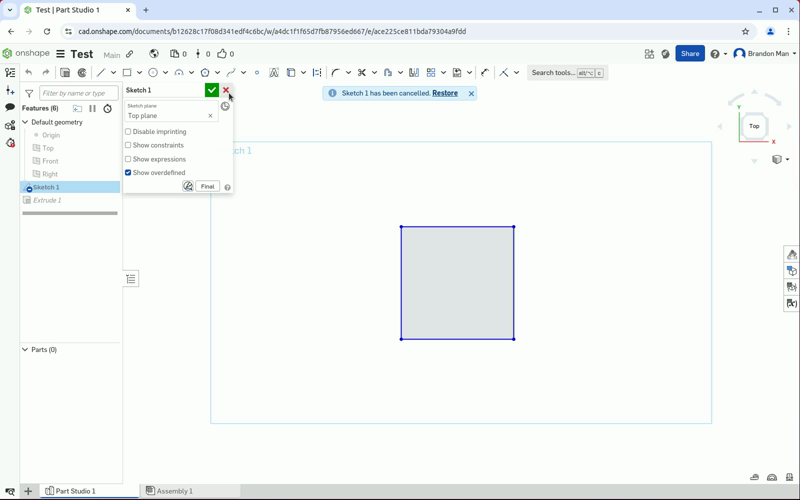
click(229, 92)
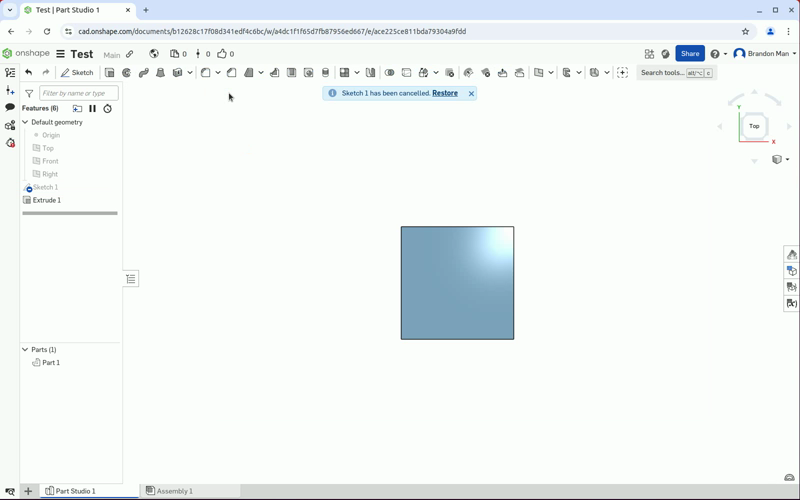
mouse_move(541, 75)
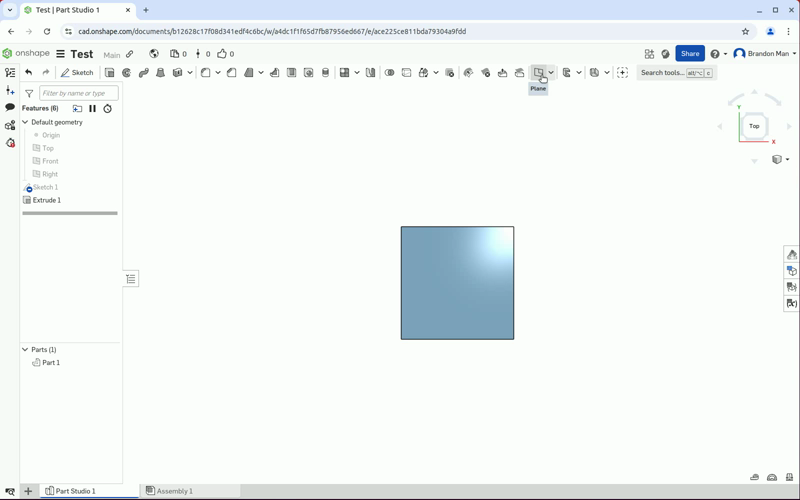
click(541, 75)
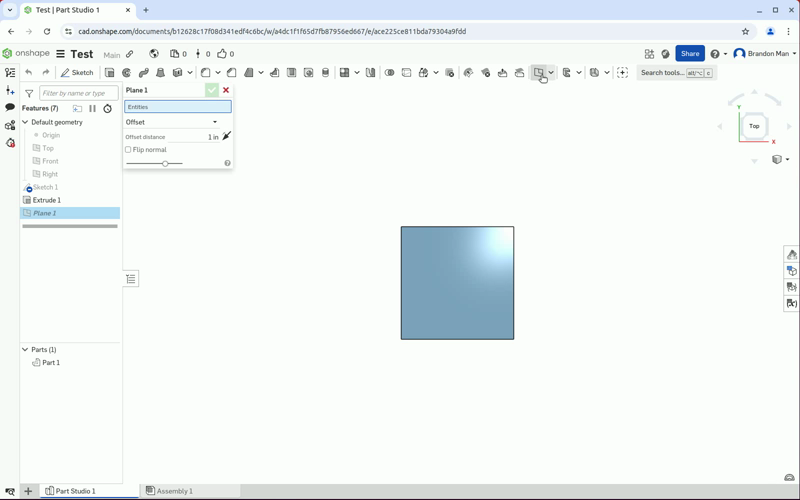
mouse_move(73, 150)
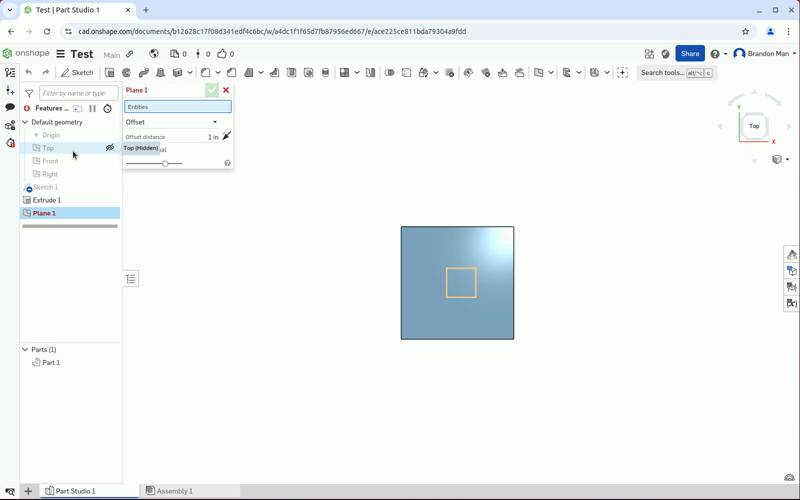
click(73, 150)
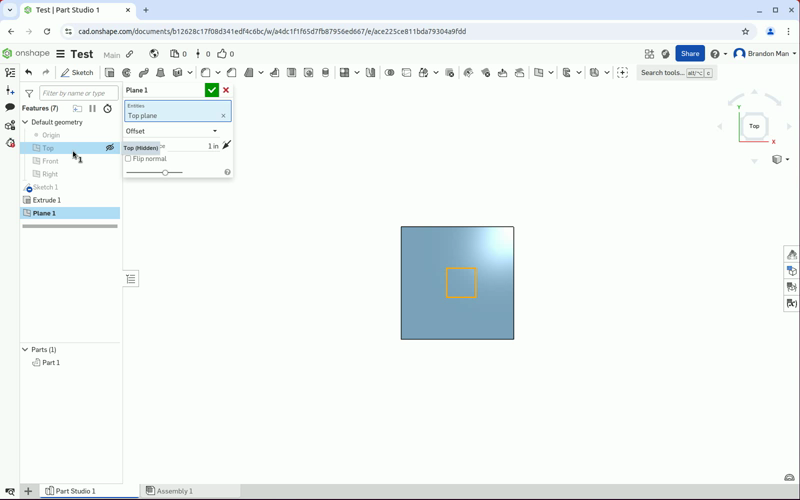
key(tab, 2)
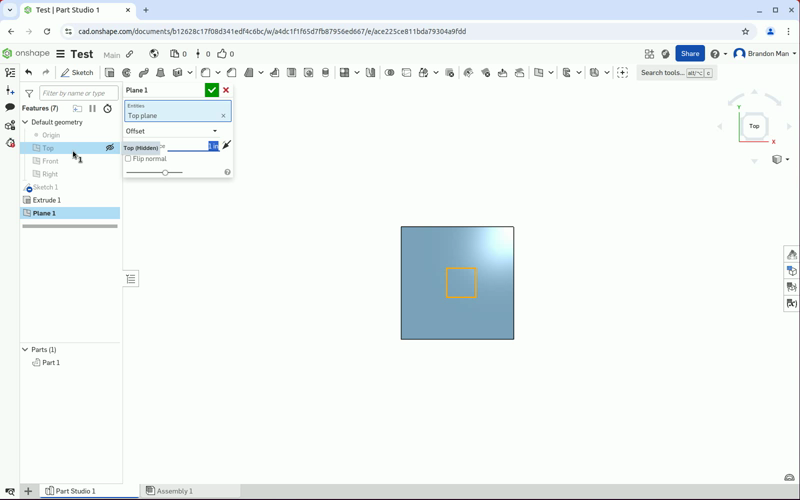
text(11.554)
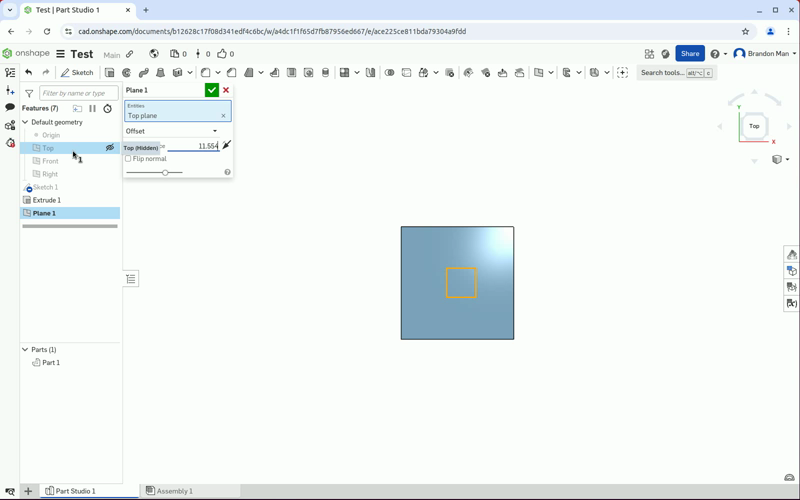
key(enter, 2)
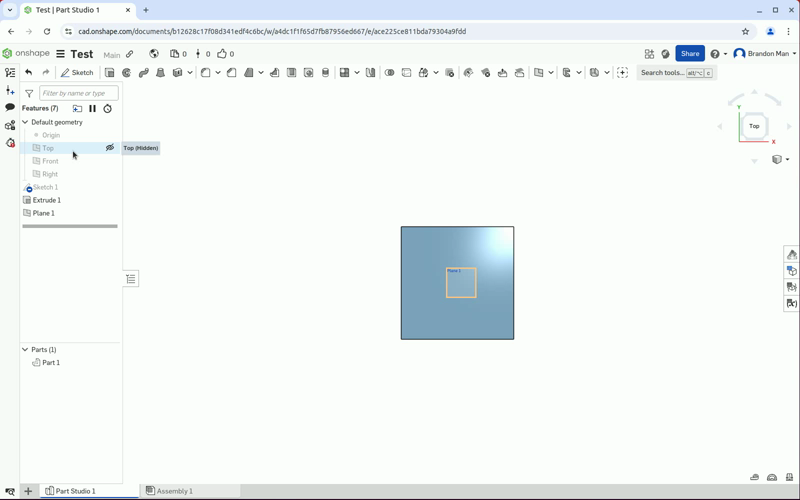
key(shift+s)
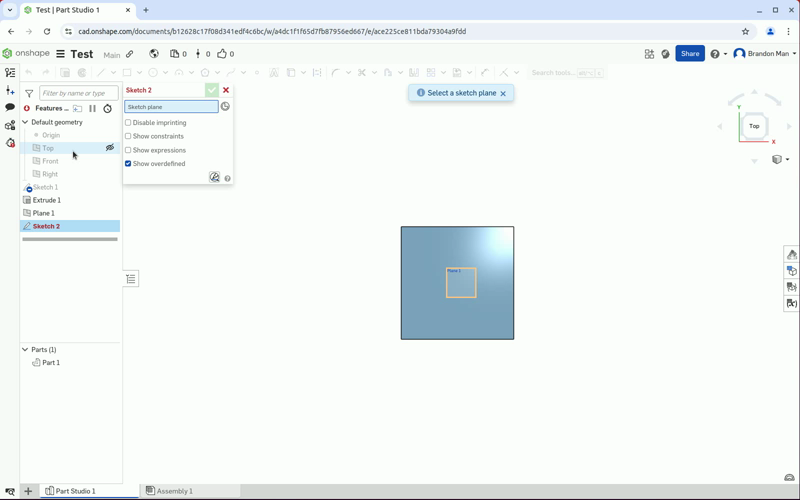
mouse_move(73, 215)
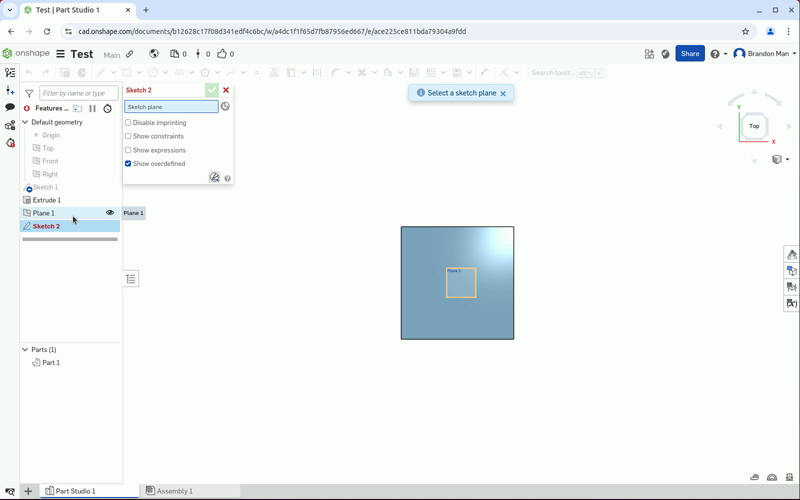
click(73, 215)
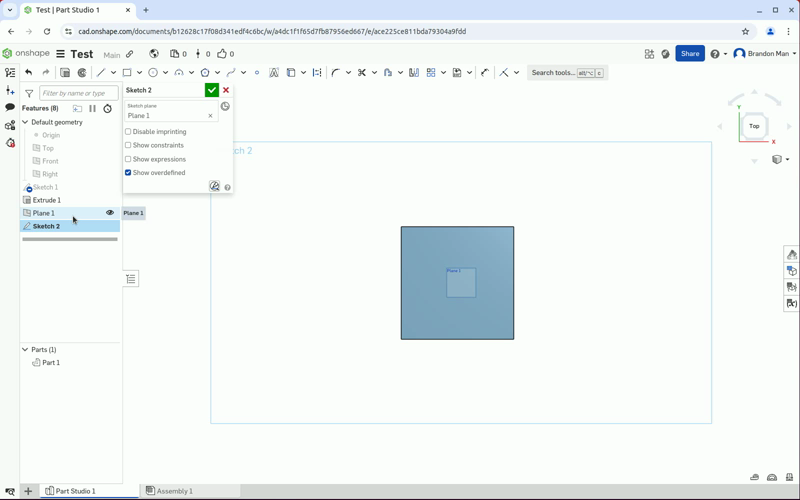
mouse_move(73, 352)
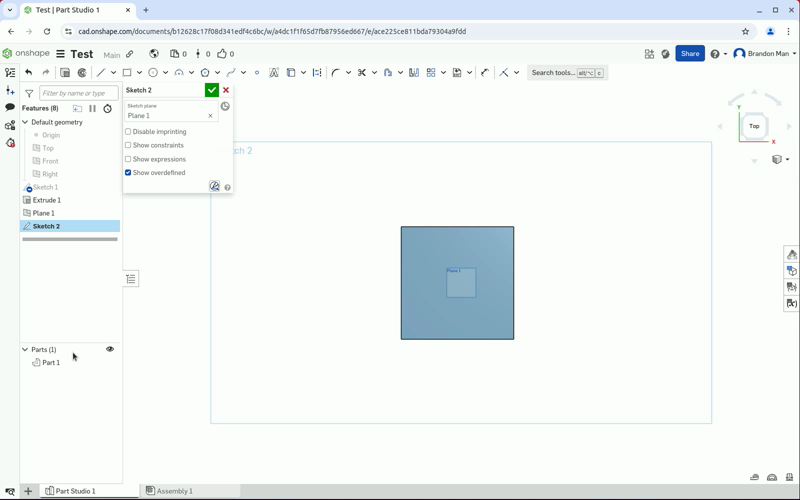
key(y)
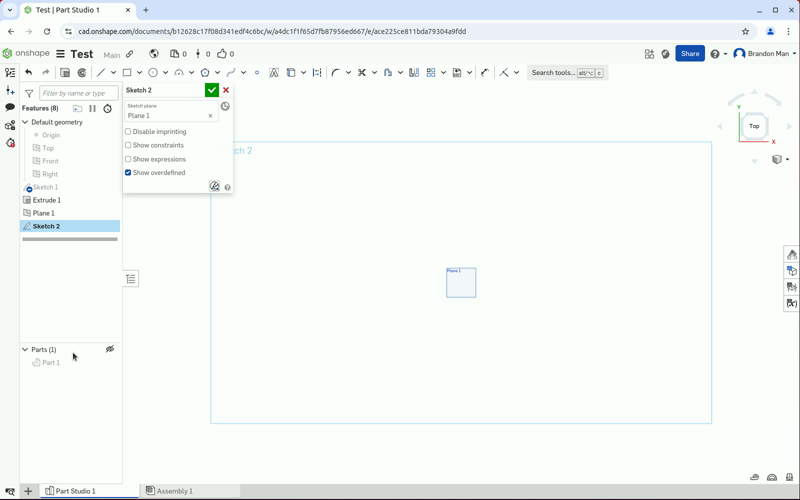
key(l)
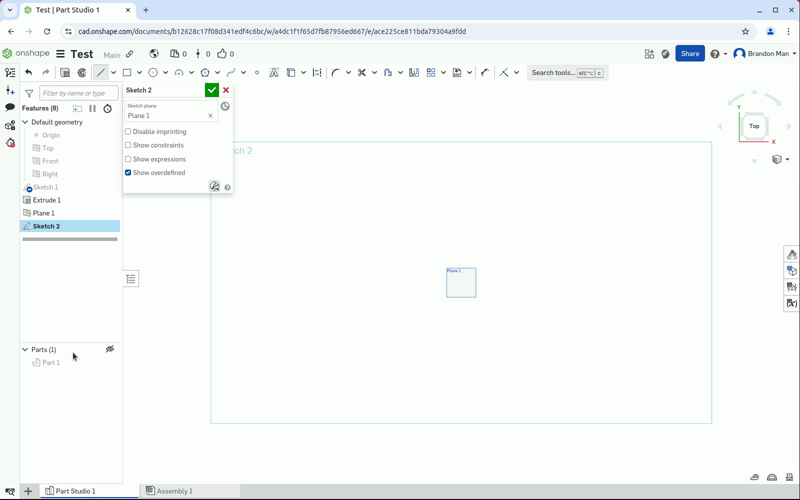
key_down(shift)
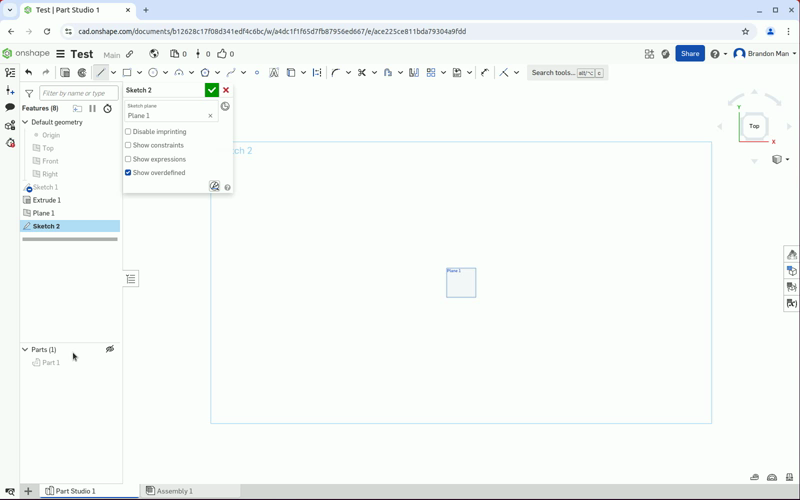
mouse_move(401, 339)
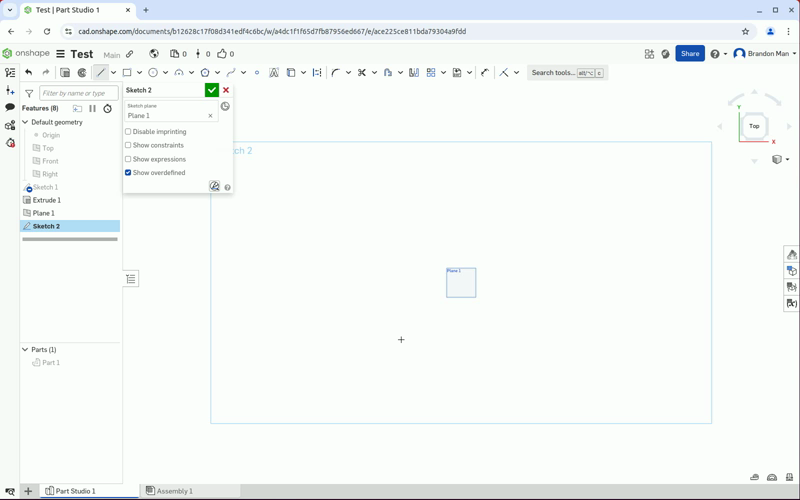
click(401, 339)
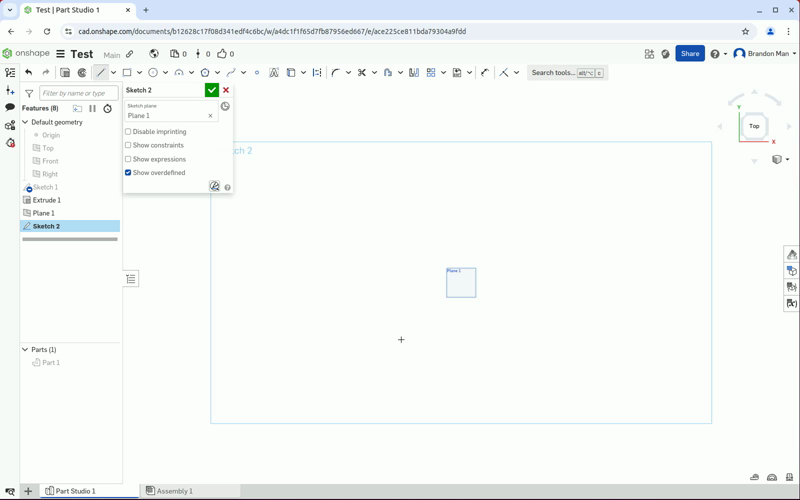
key_up(shift)
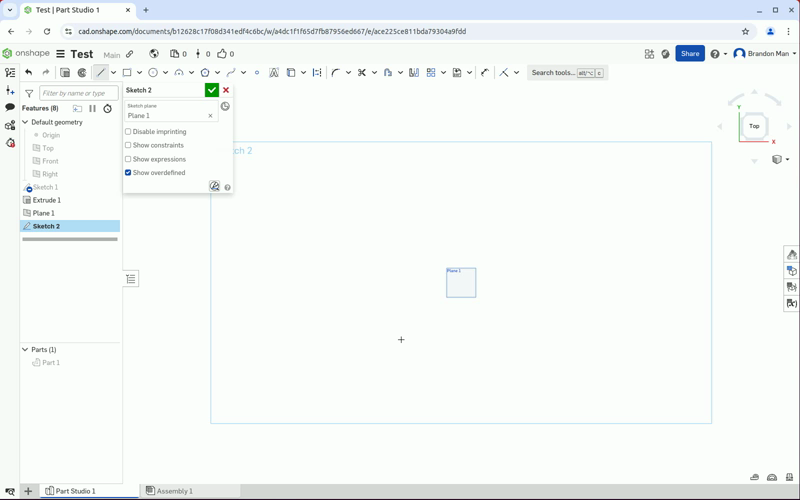
key_down(shift)
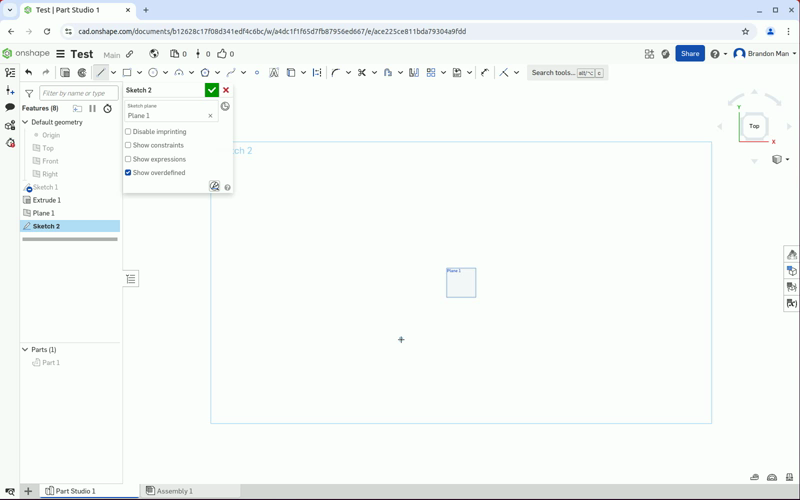
mouse_move(431, 339)
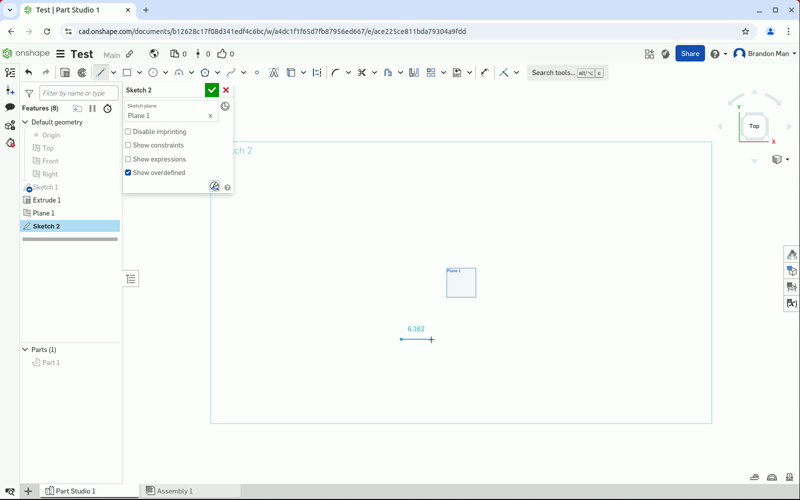
mouse_move(457, 339)
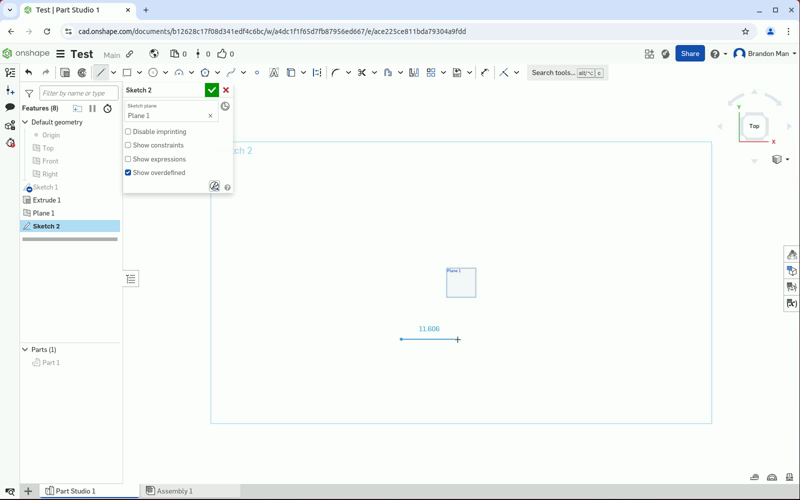
click(457, 339)
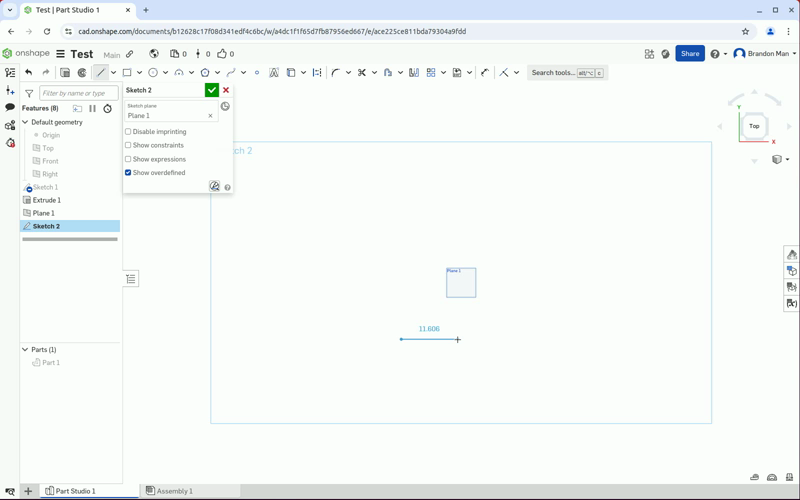
key_up(shift)
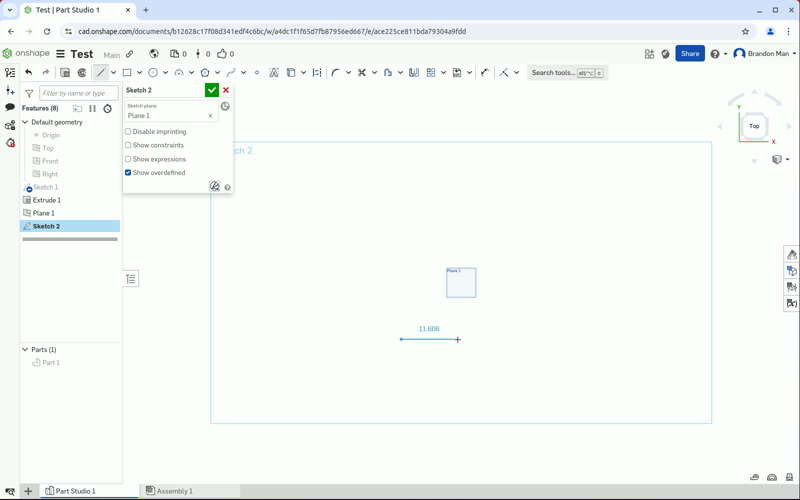
key_down(shift)
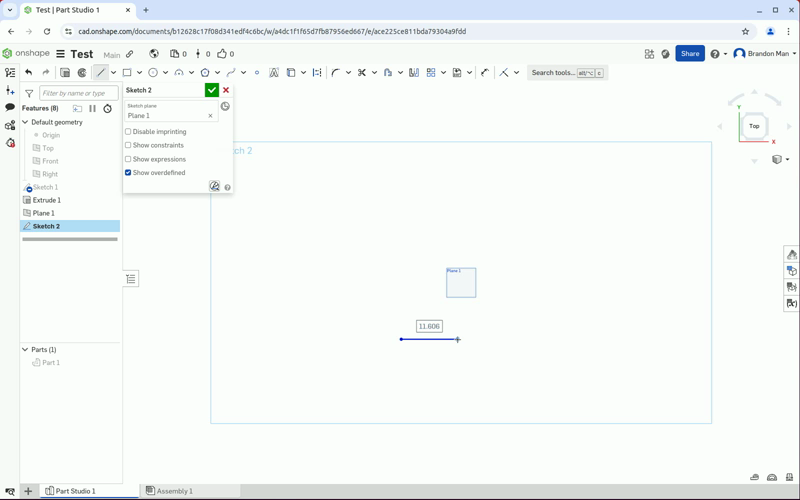
mouse_move(487, 339)
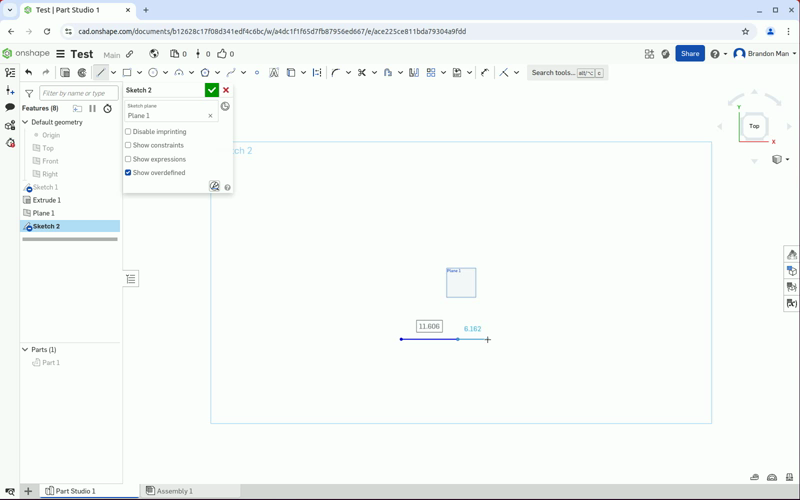
mouse_move(457, 282)
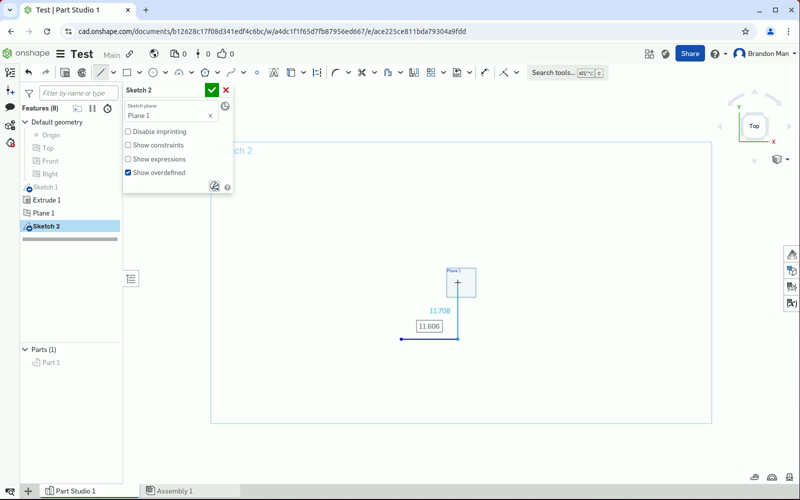
click(457, 282)
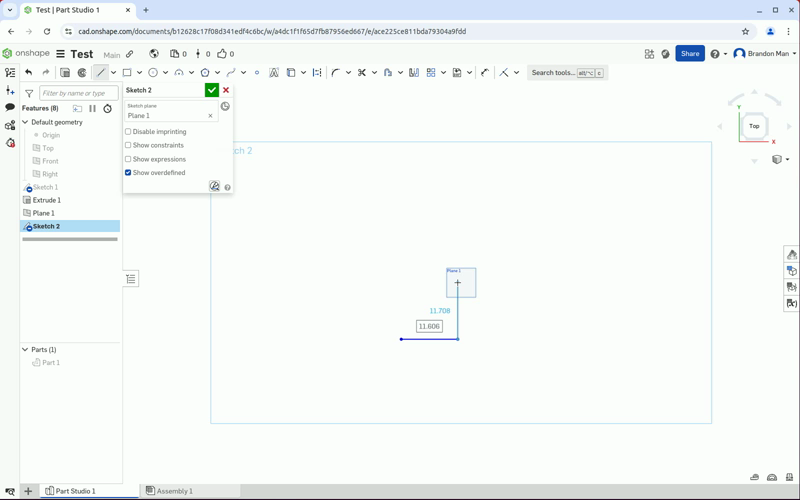
key_up(shift)
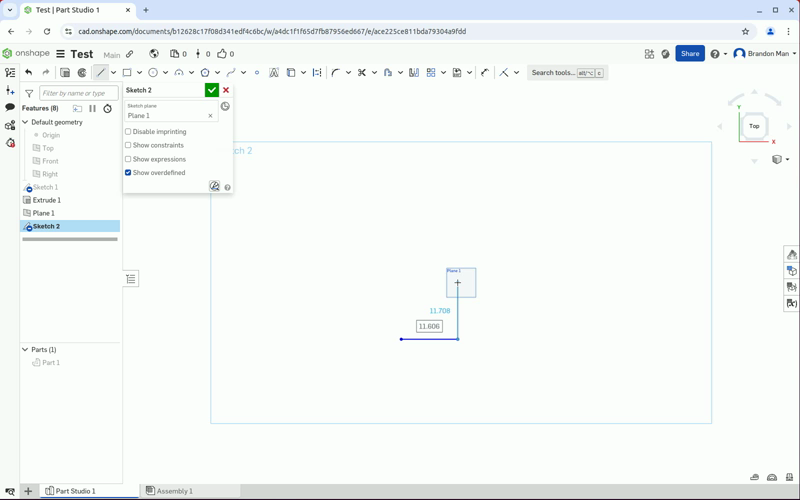
key_down(shift)
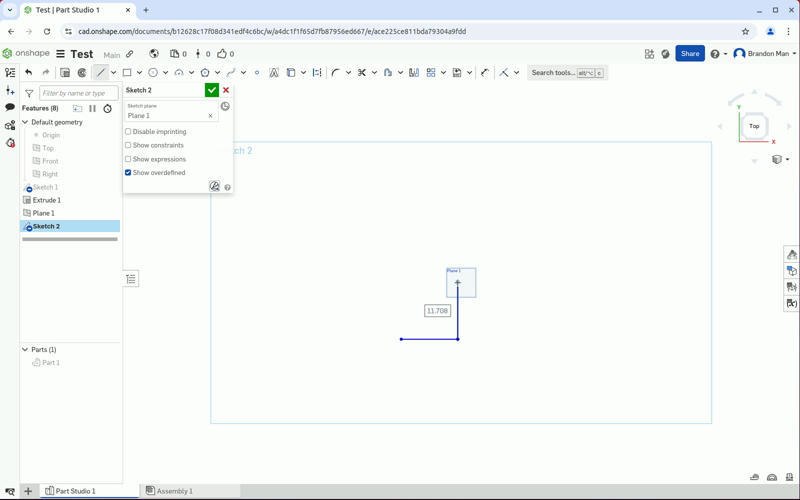
mouse_move(487, 282)
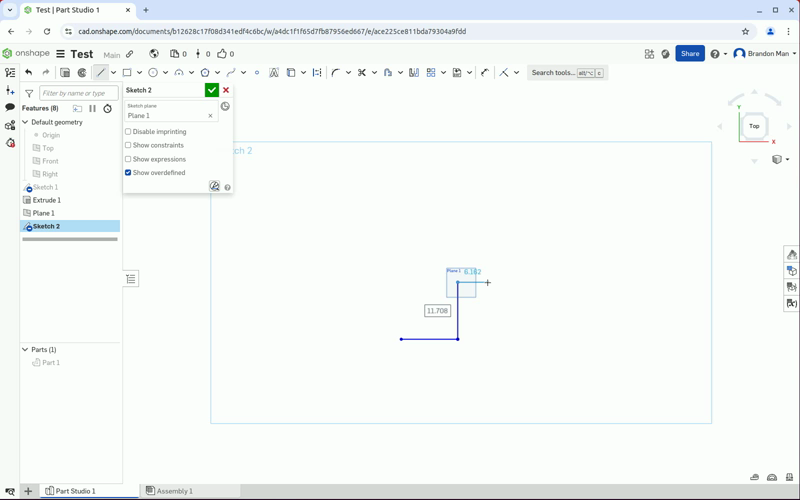
mouse_move(401, 282)
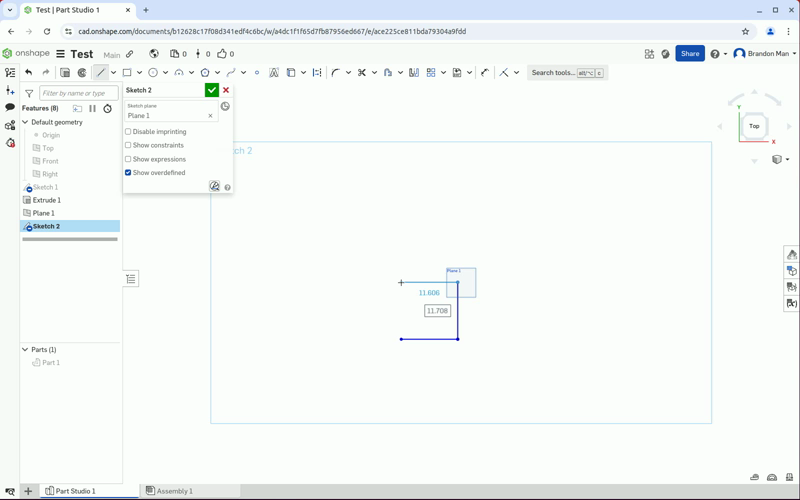
click(401, 282)
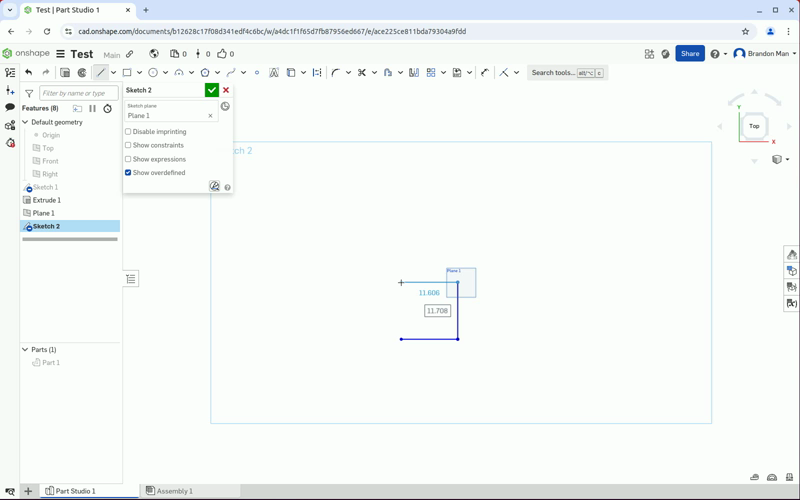
key_up(shift)
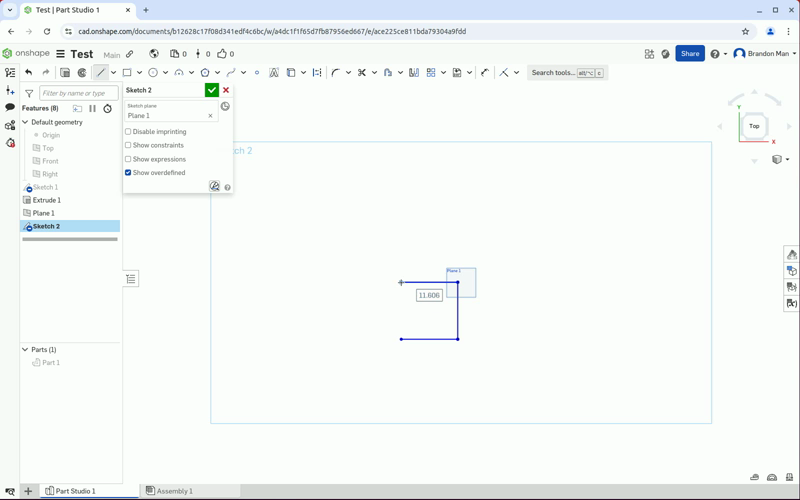
mouse_move(431, 282)
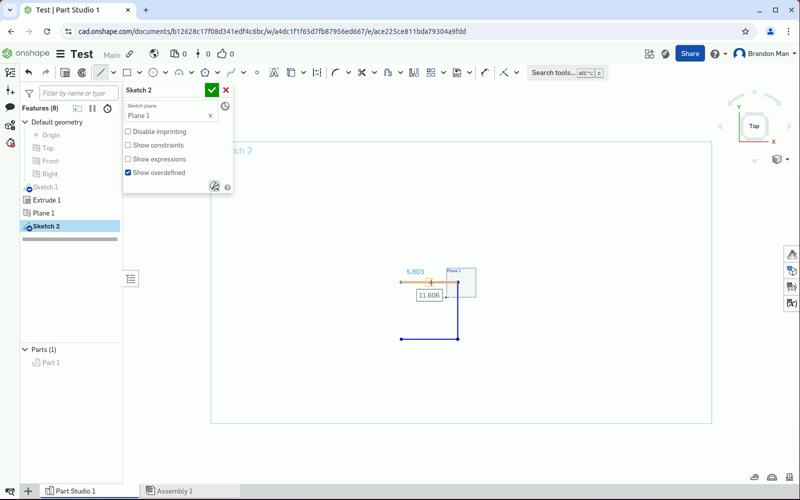
key_down(shift)
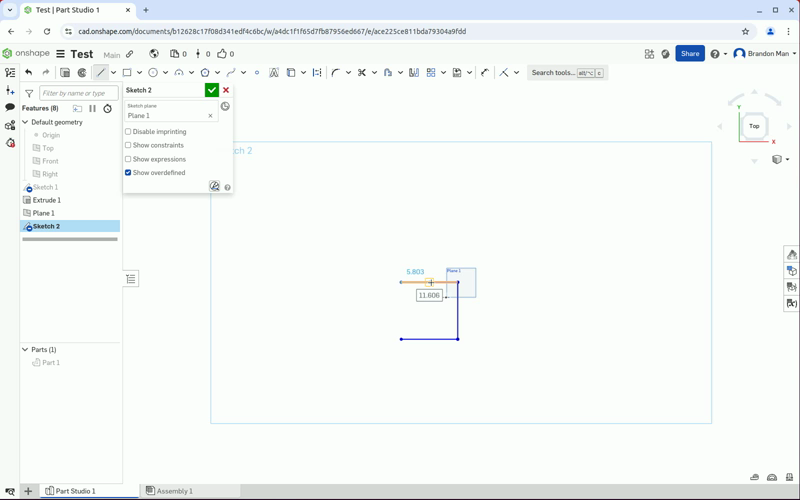
mouse_move(401, 339)
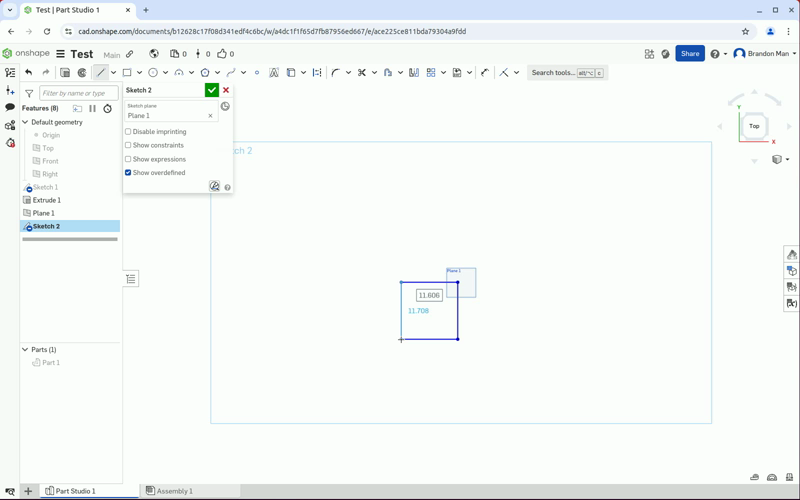
key_up(shift)
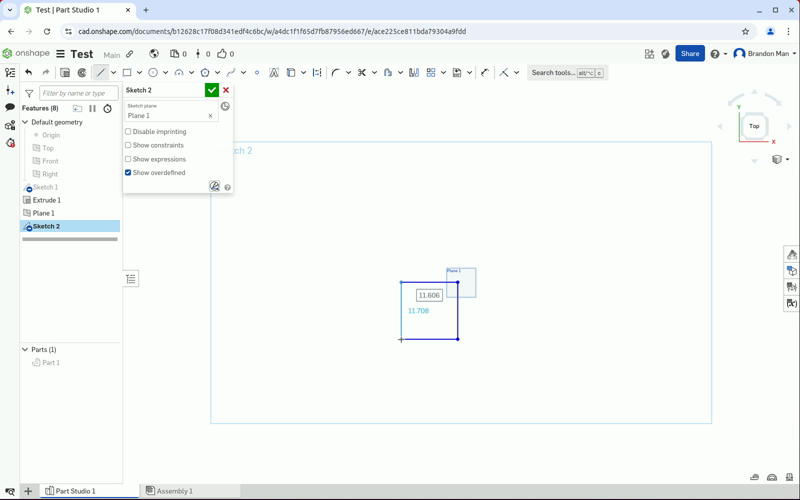
click(401, 339)
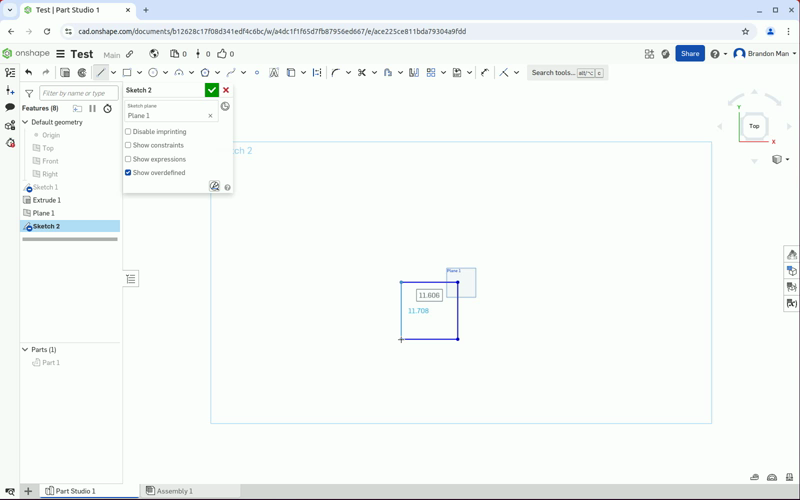
key(esc)
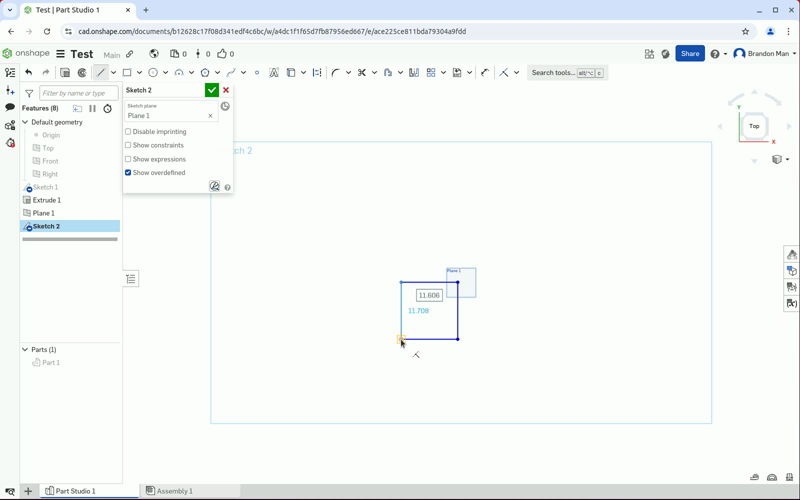
mouse_move(407, 292)
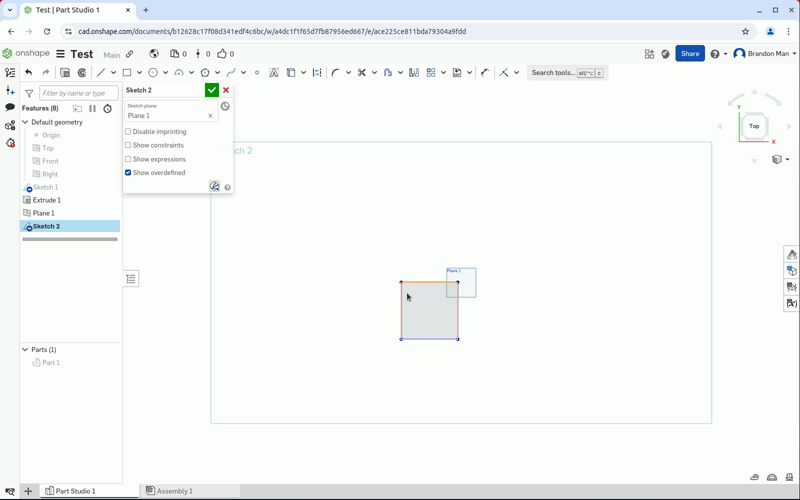
click(407, 292)
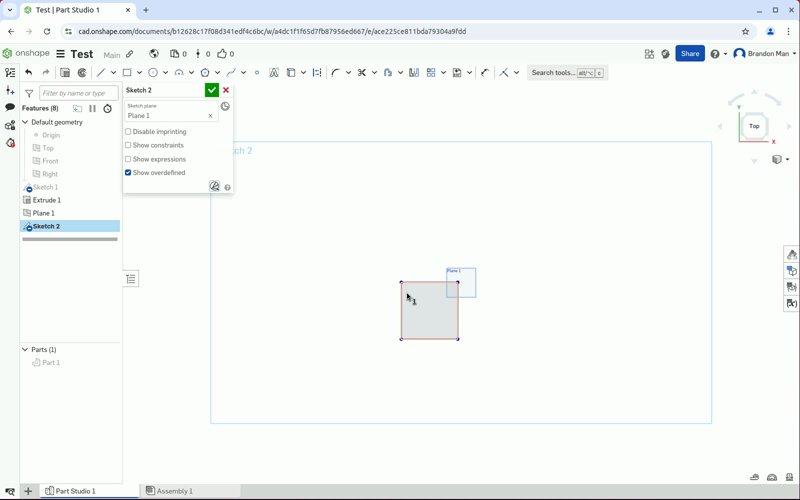
mouse_move(73, 352)
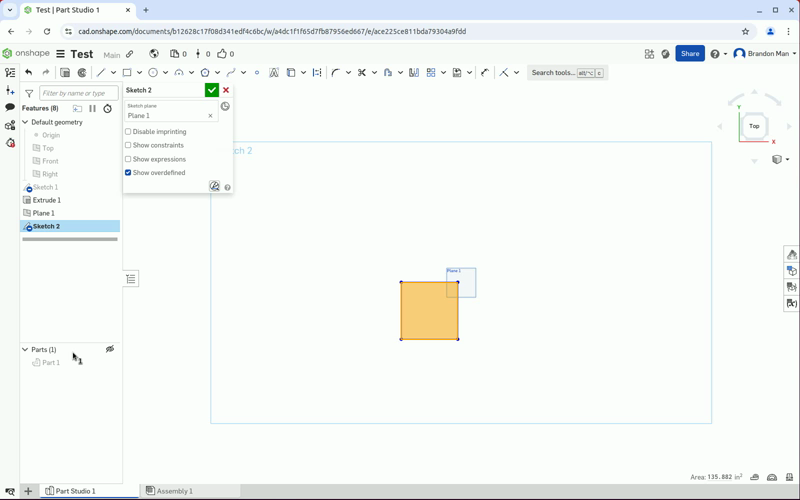
key(shift+y)
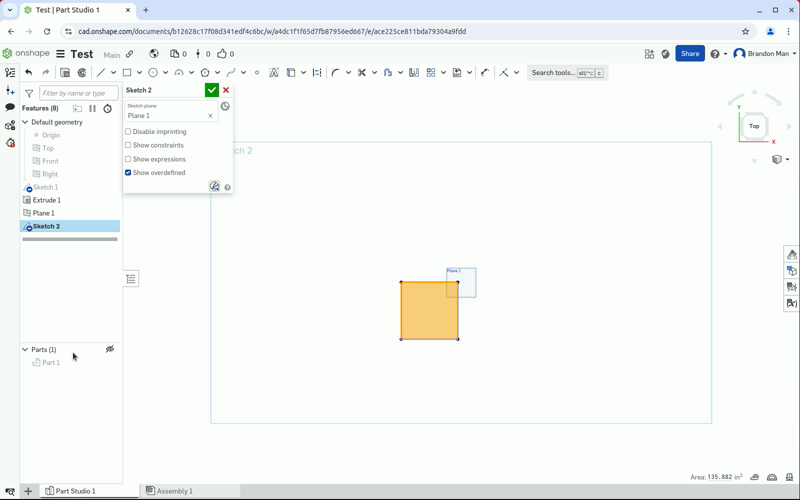
key(shift+e)
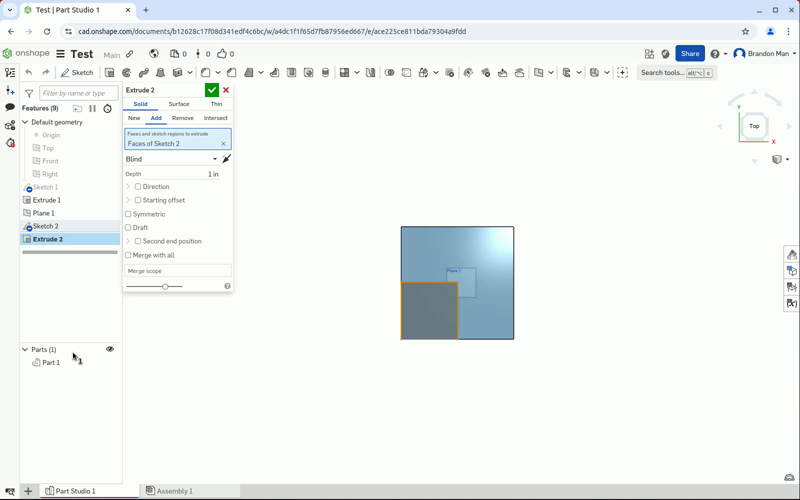
mouse_move(143, 106)
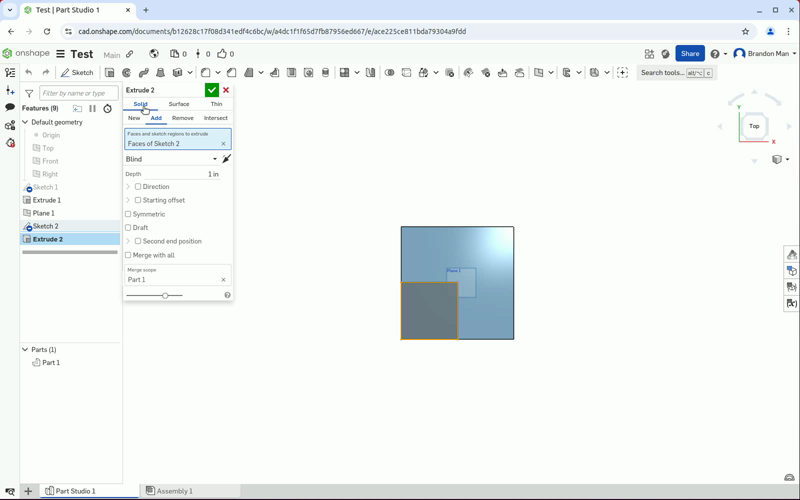
click(143, 106)
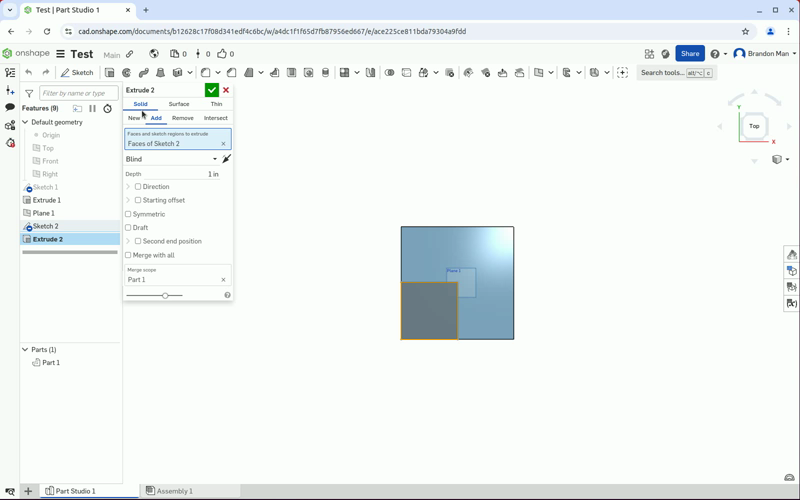
mouse_move(137, 120)
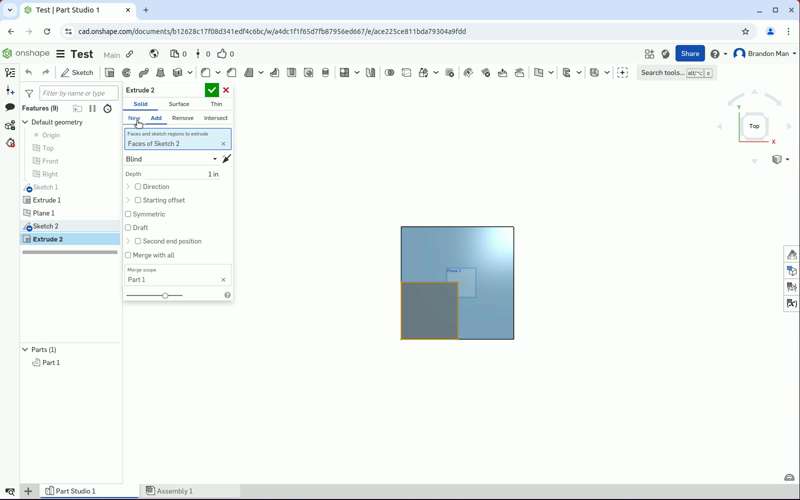
click(137, 120)
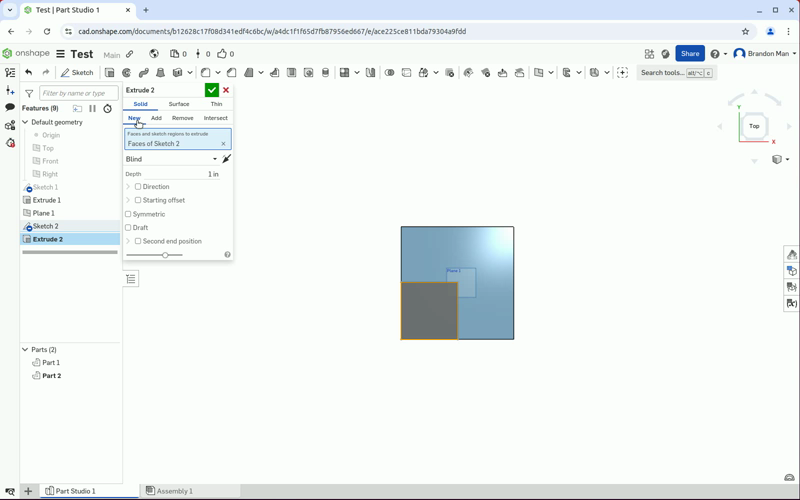
key(tab, 4)
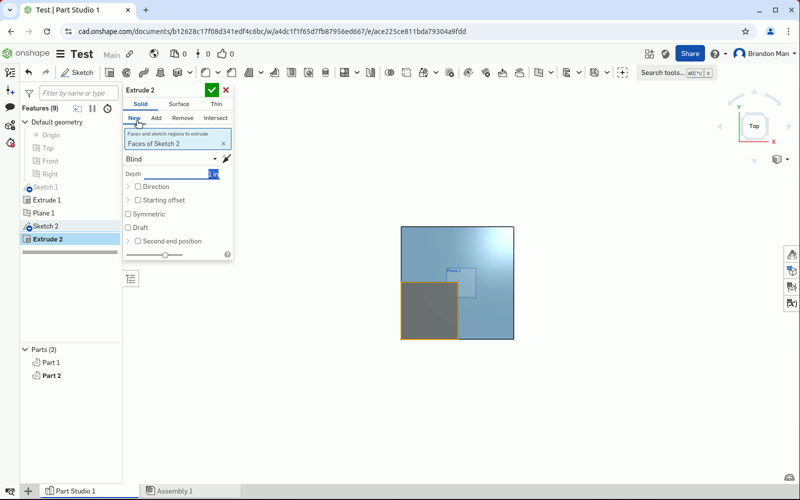
text(11.554)
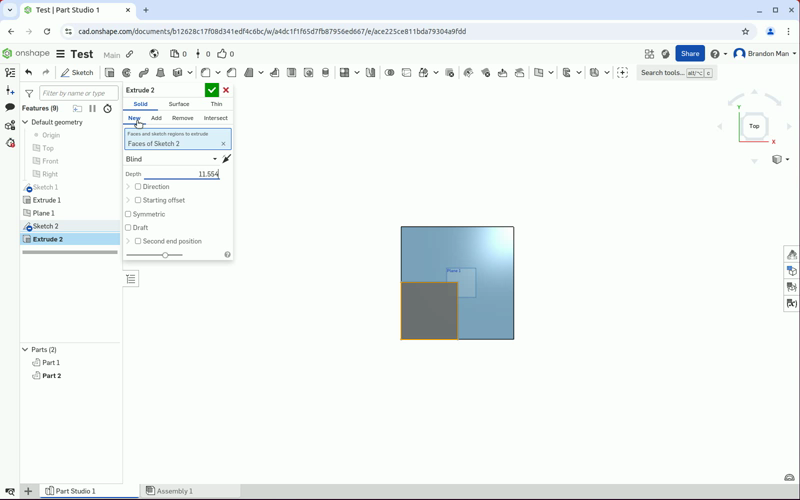
key(enter)
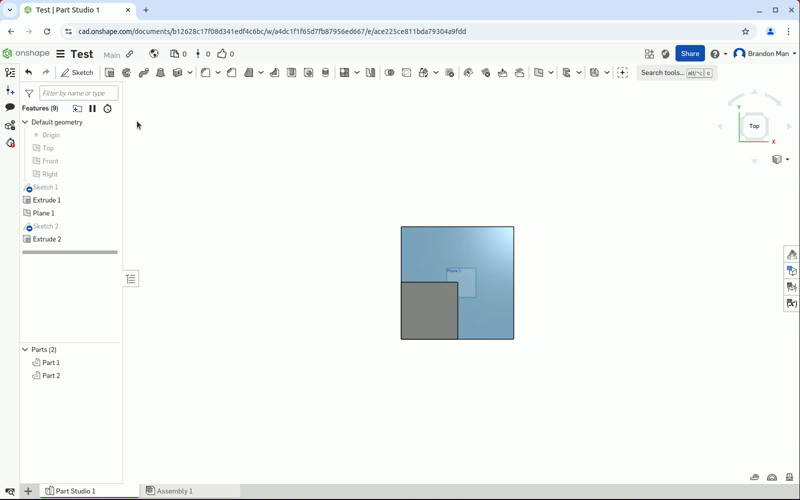
key(shift+h)
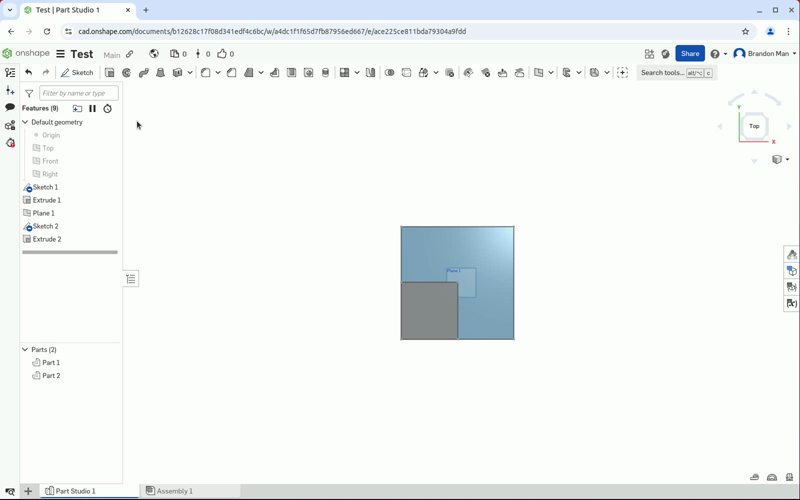
key(shift+h)
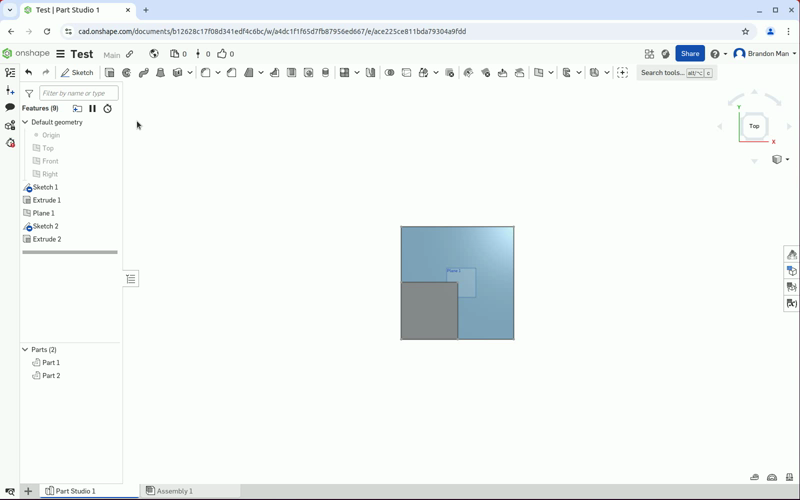
key(shift+7)
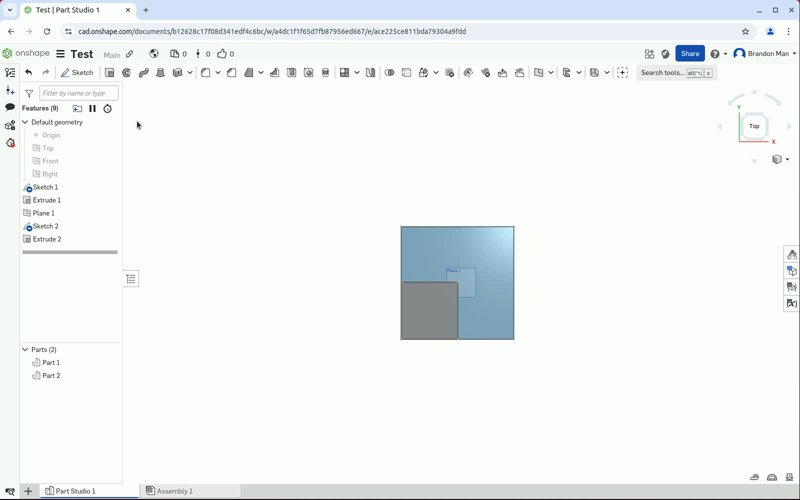
key(up, 3)
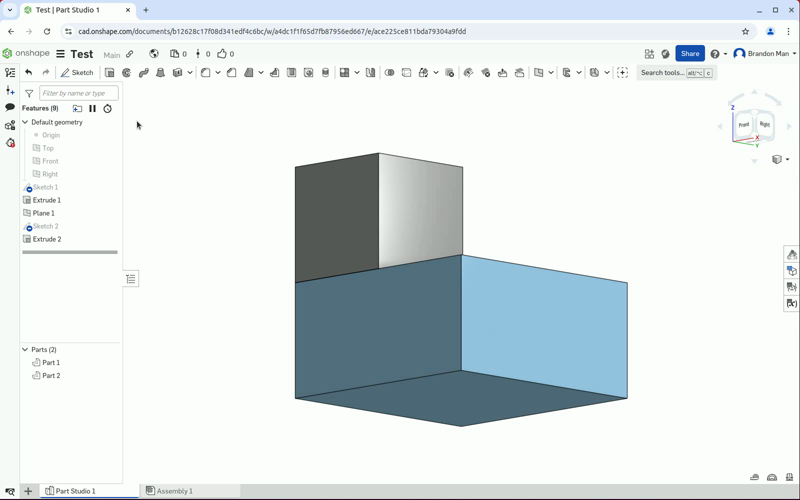
key(left, 3)
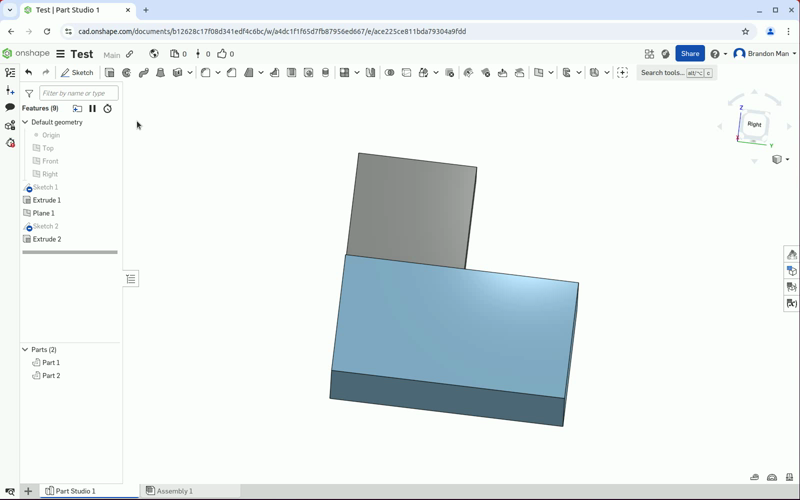
key(right, 3)
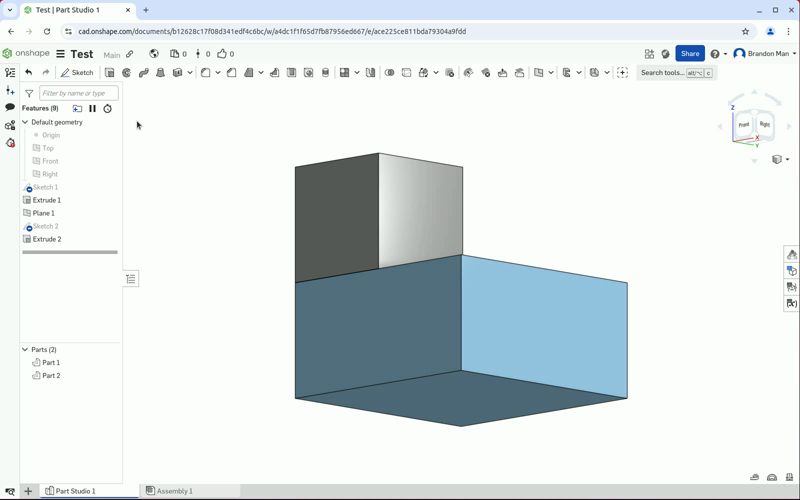
key(down, 3)
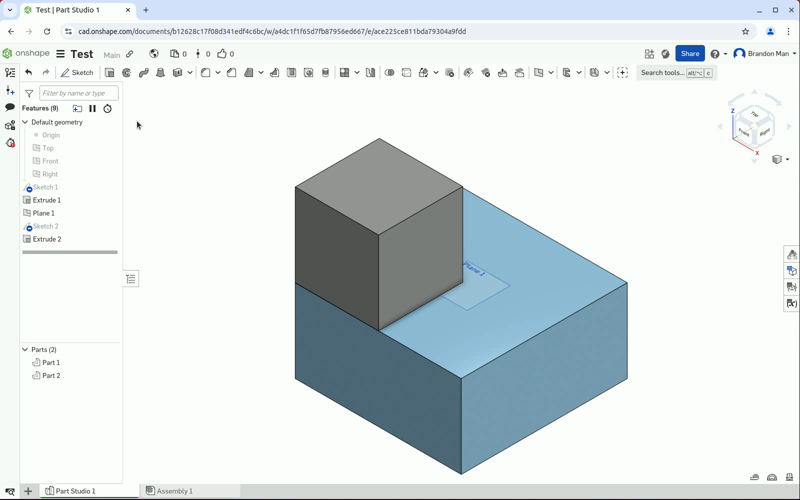
mouse_move(73, 189)
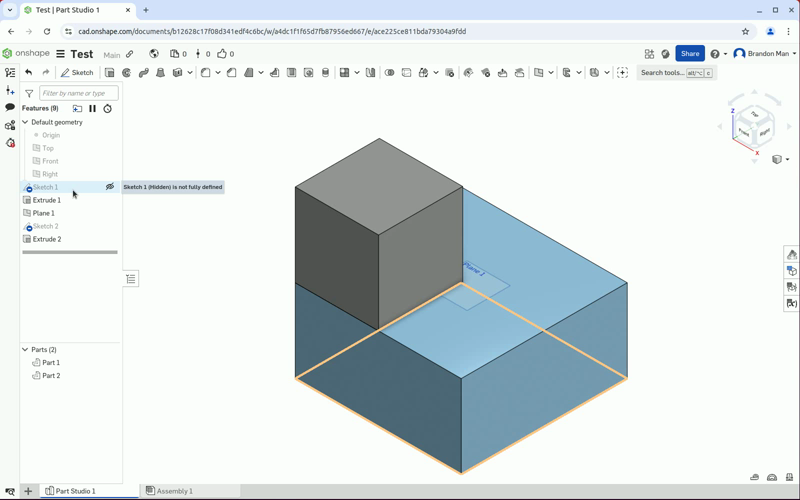
click(73, 189)